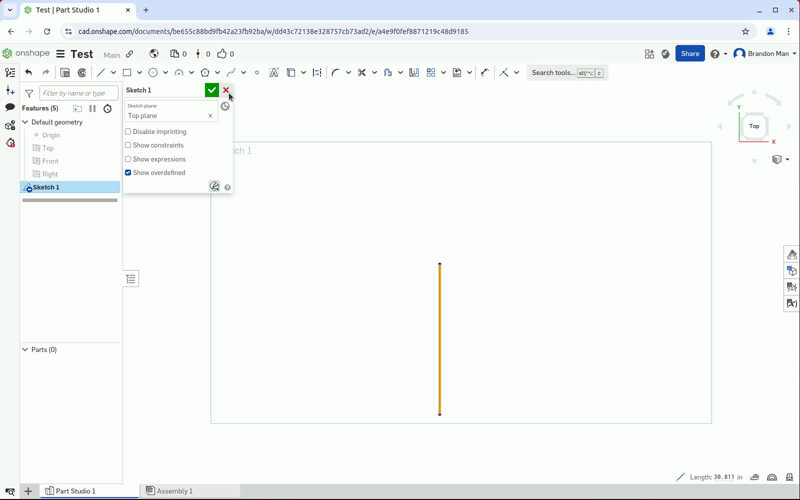
key(shift+h)
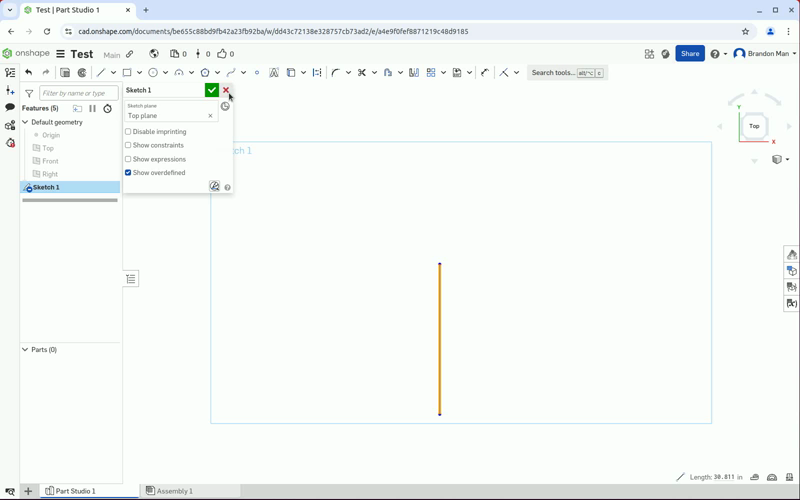
key(shift+s)
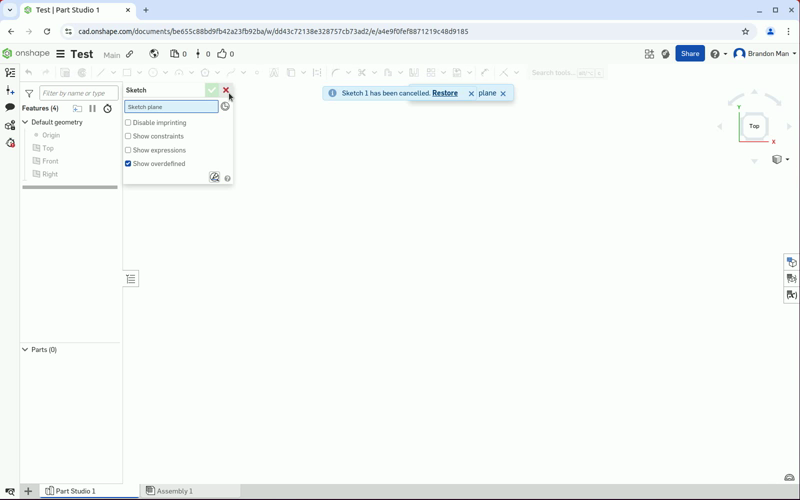
mouse_move(73, 150)
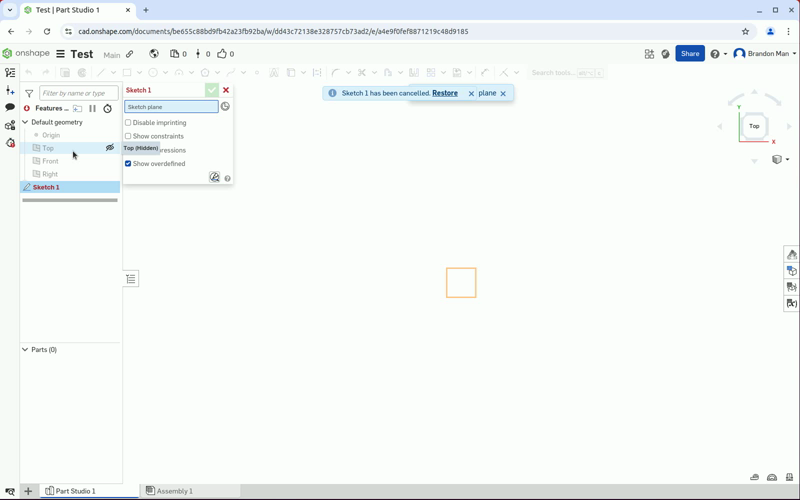
click(73, 150)
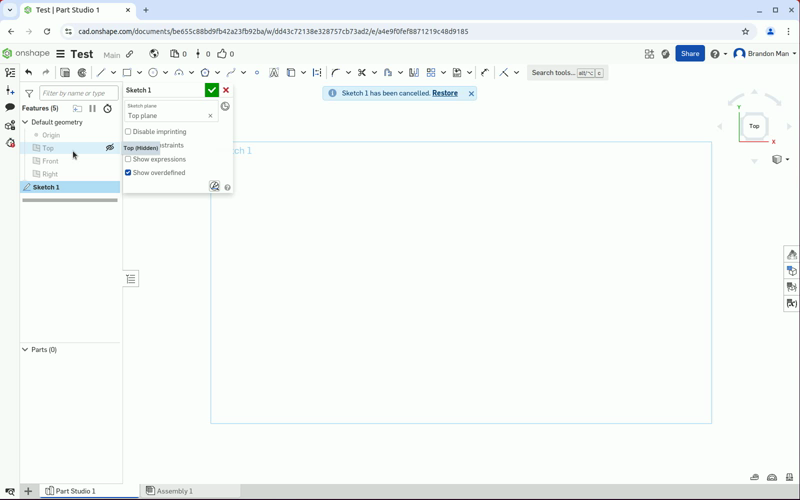
mouse_move(73, 352)
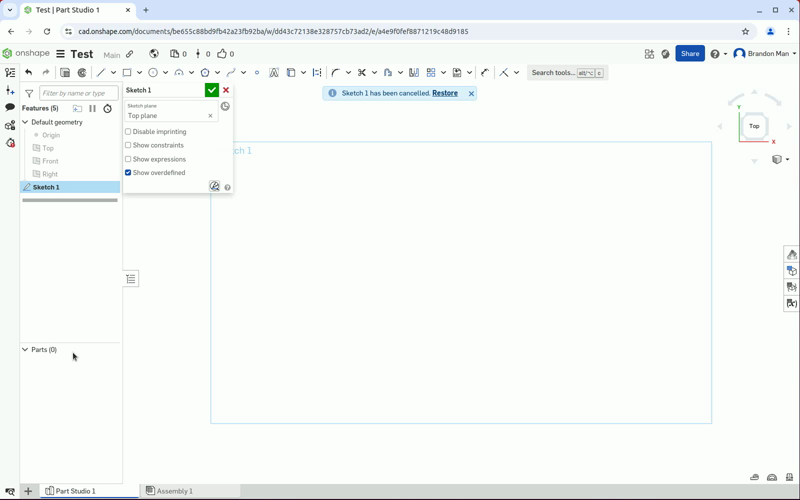
key(y)
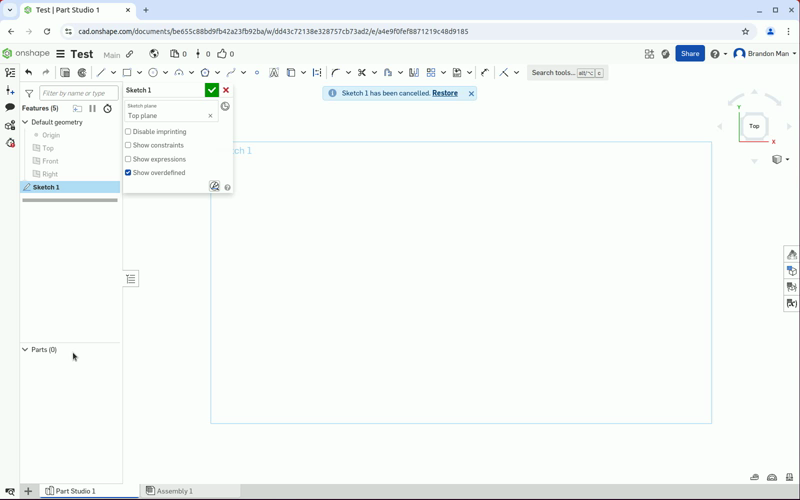
key(l)
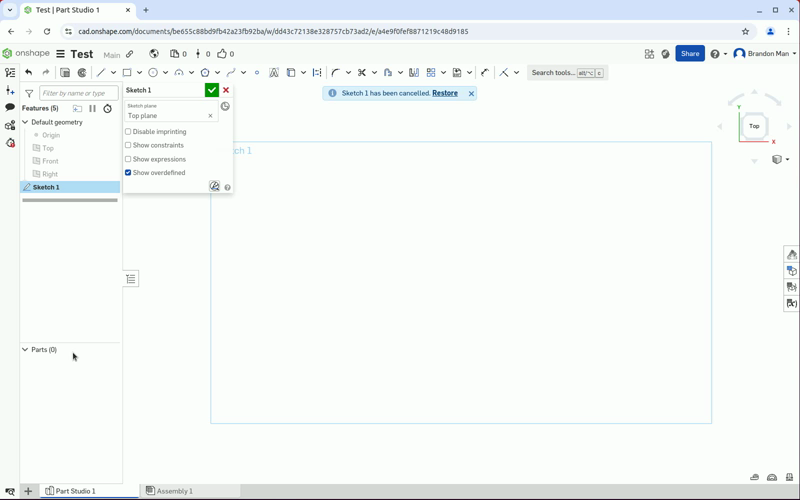
key_down(shift)
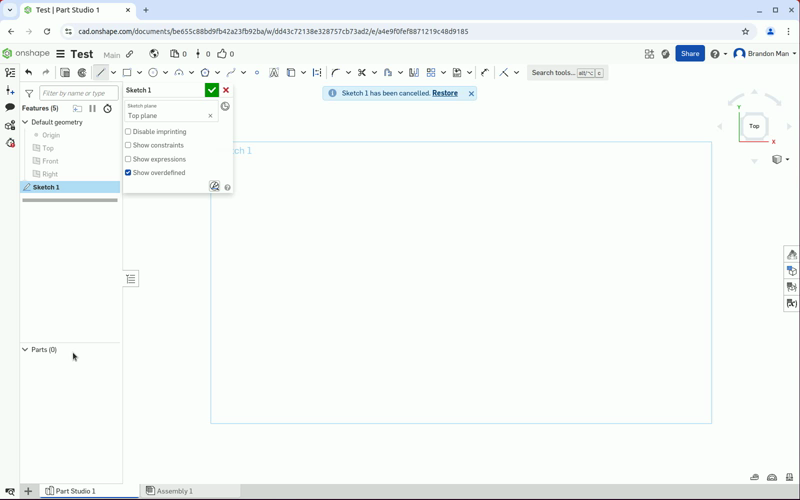
mouse_move(348, 395)
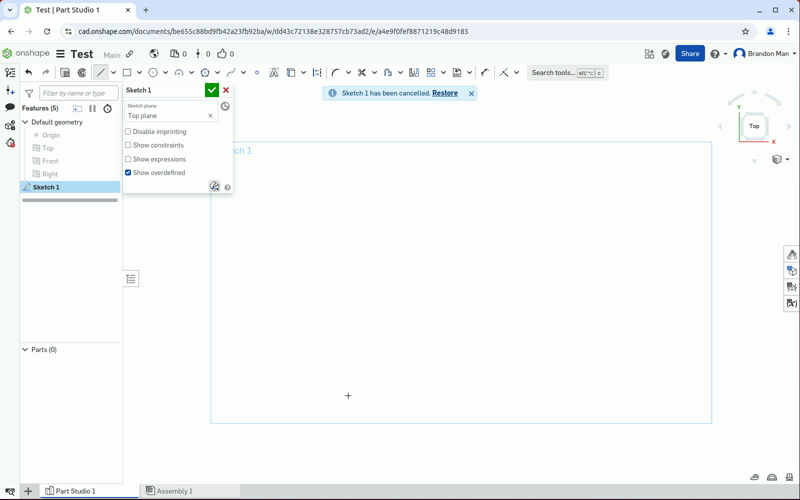
click(348, 395)
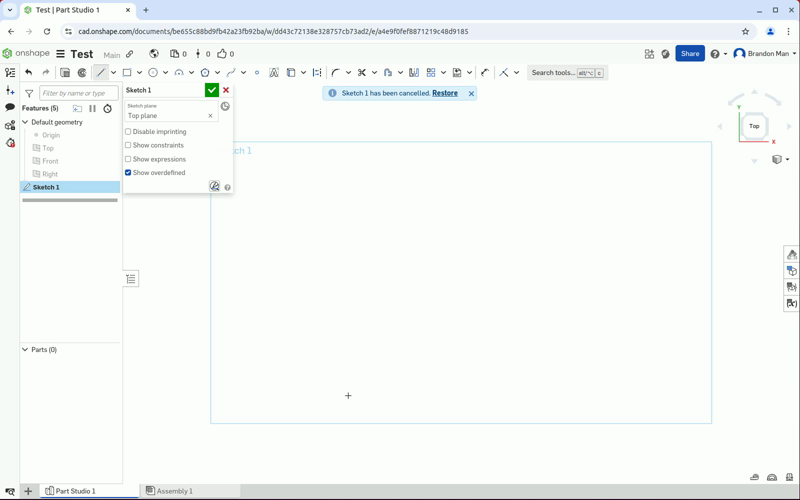
key_up(shift)
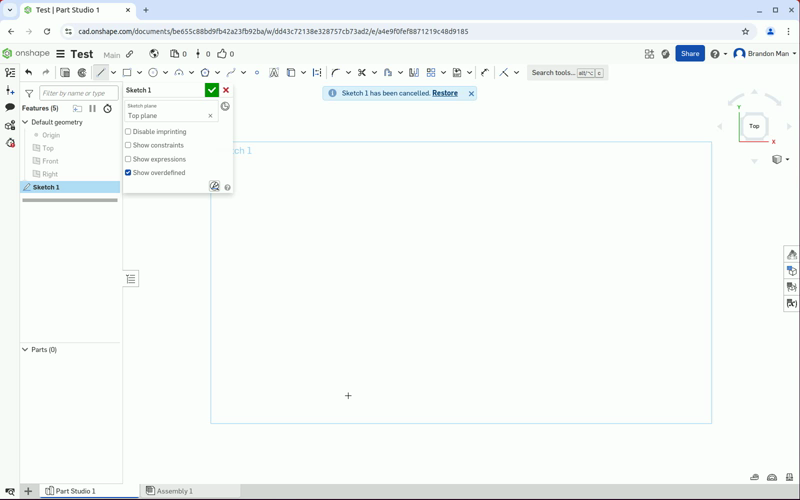
key_down(shift)
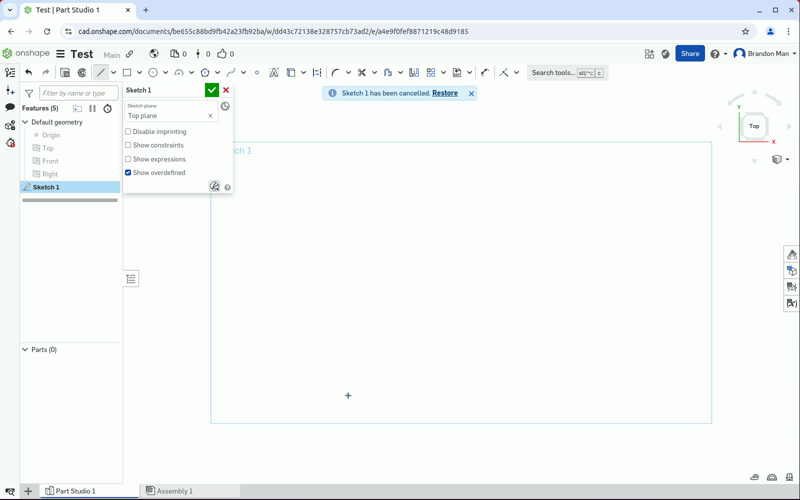
mouse_move(572, 395)
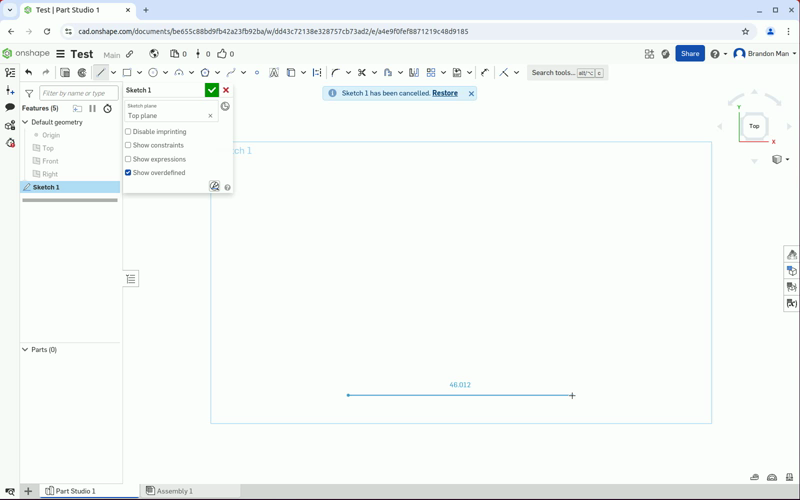
click(572, 395)
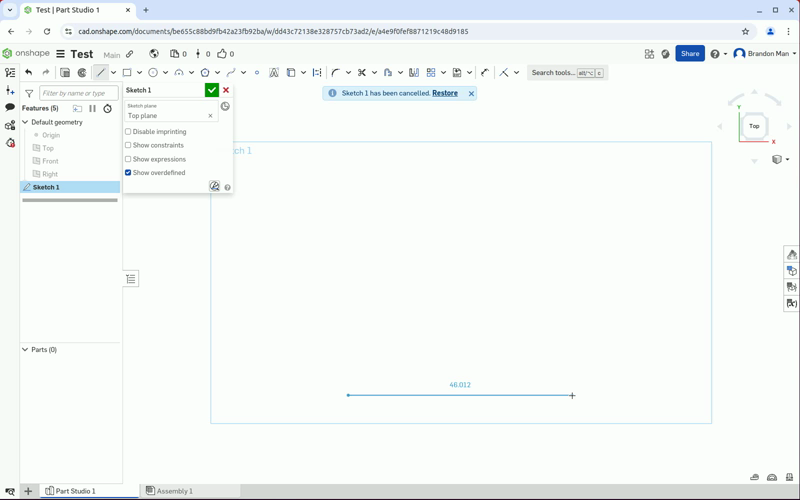
key_up(shift)
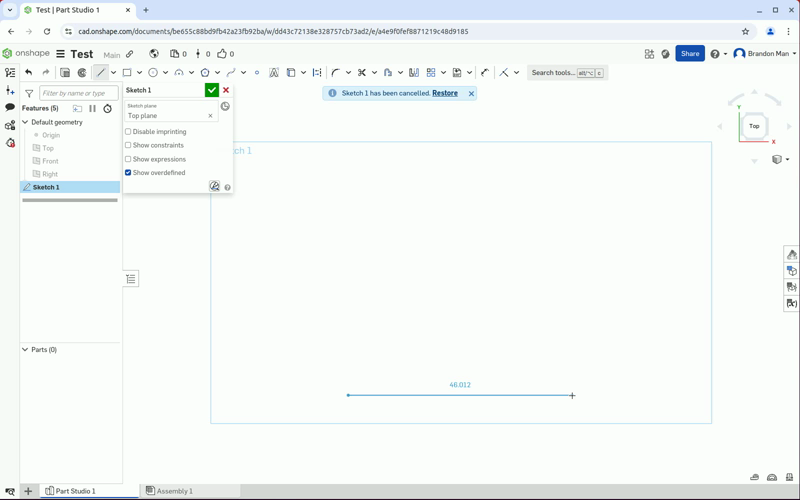
key_down(shift)
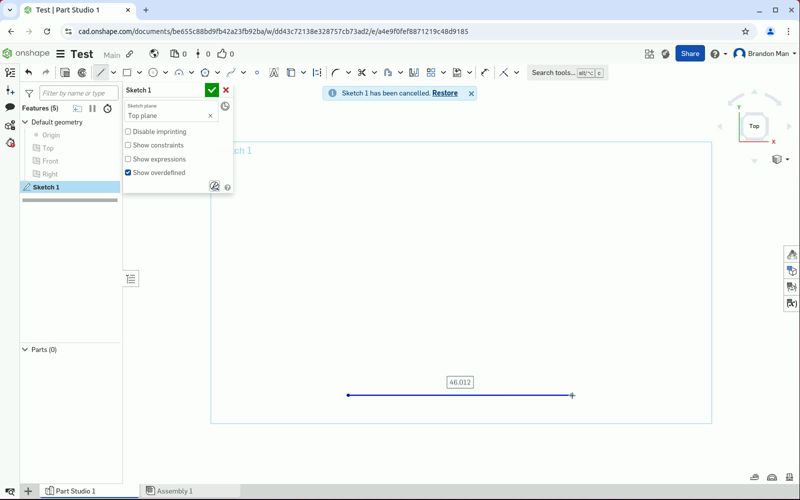
mouse_move(572, 171)
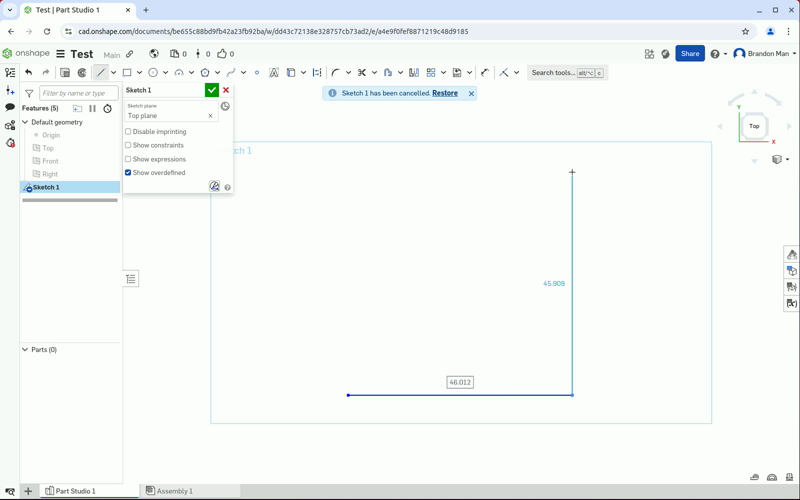
click(572, 171)
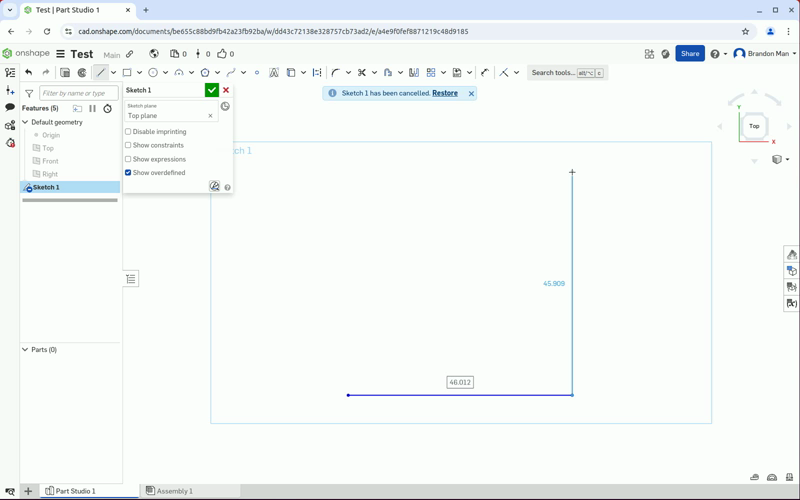
key_up(shift)
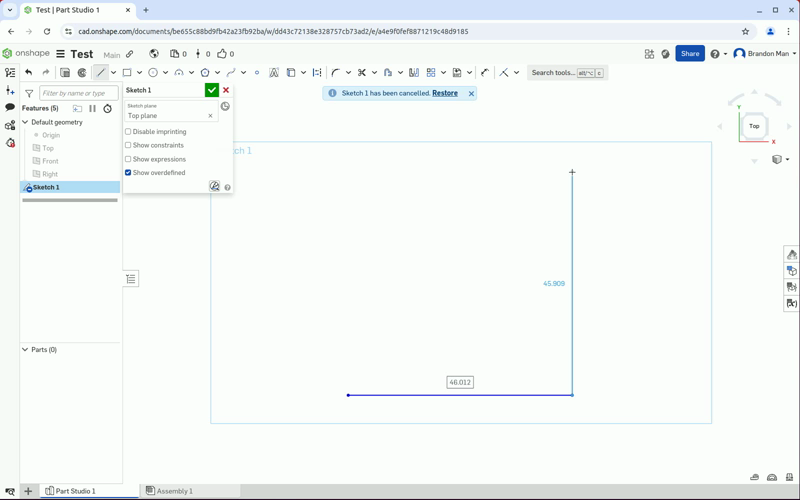
key_down(shift)
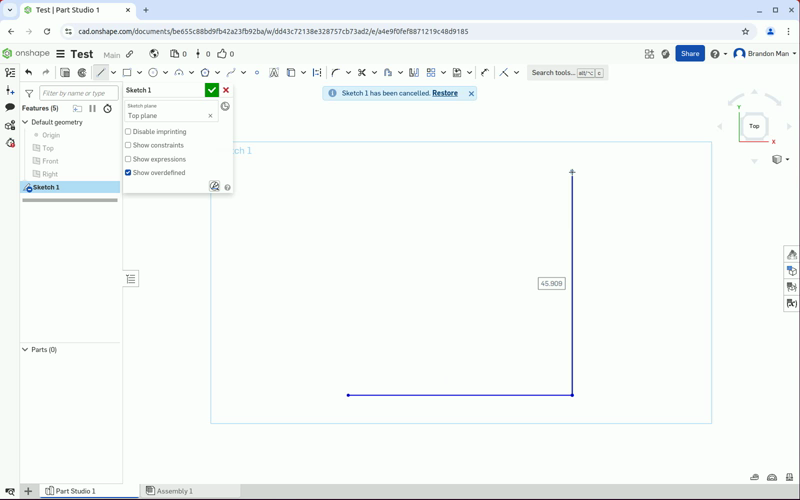
mouse_move(348, 171)
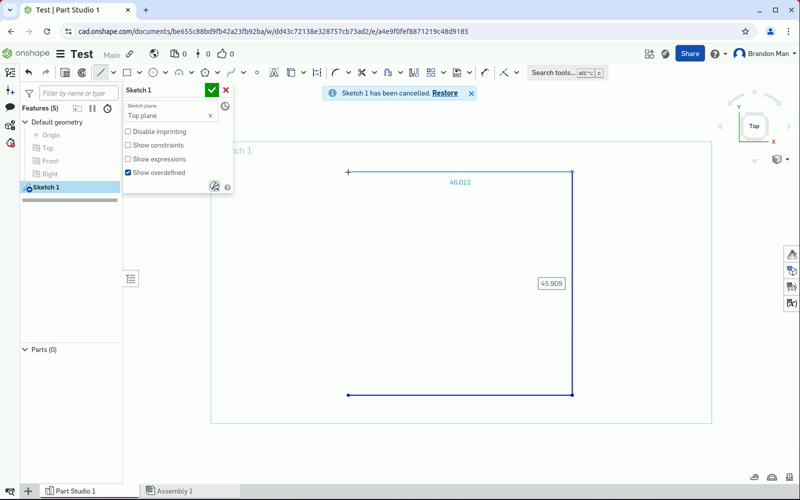
click(348, 171)
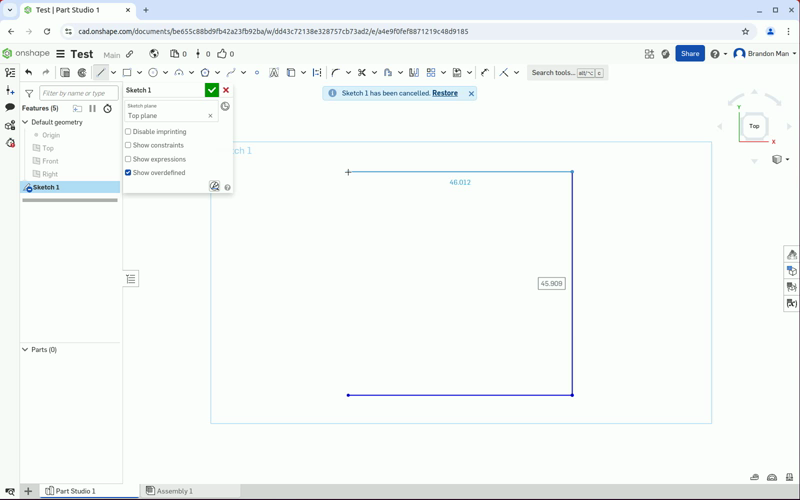
key_up(shift)
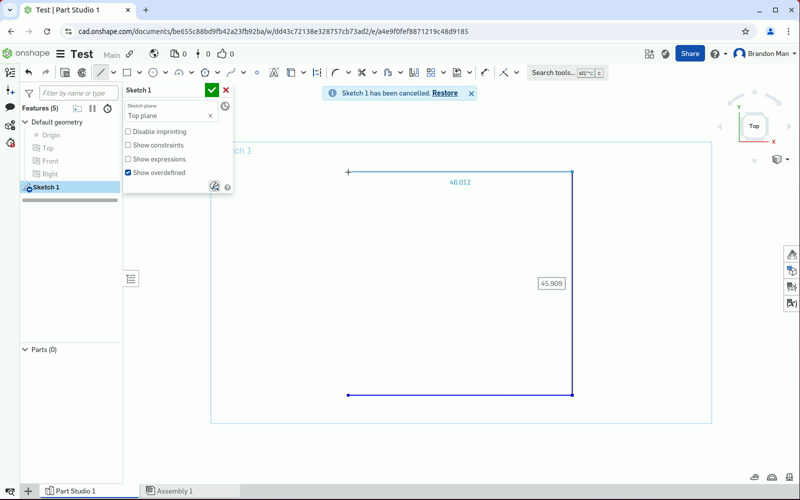
key_down(shift)
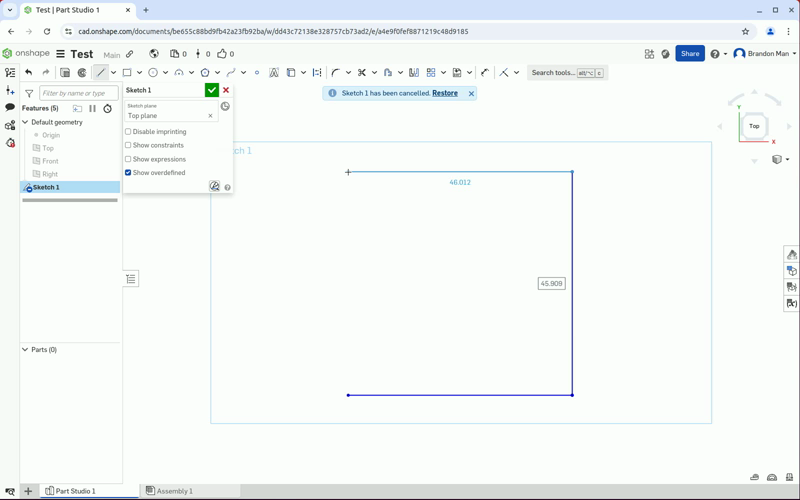
mouse_move(348, 395)
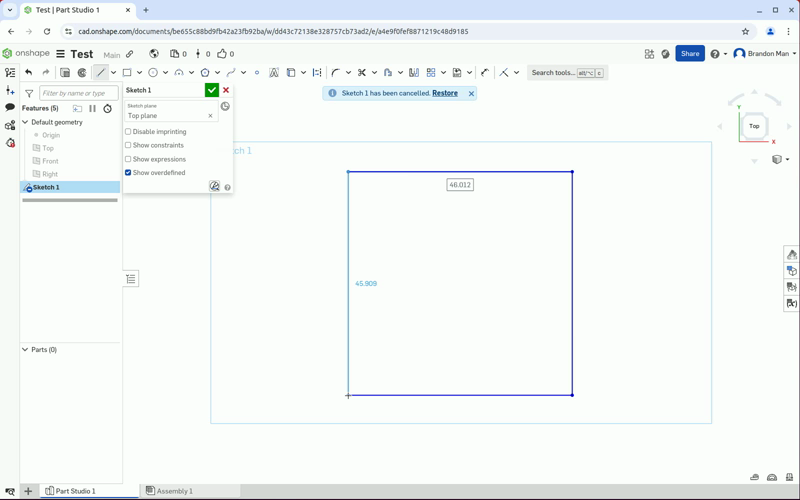
key_up(shift)
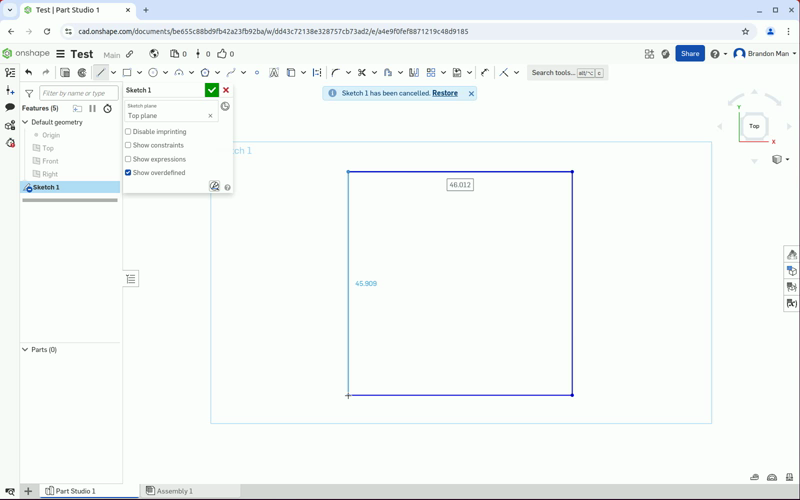
click(348, 395)
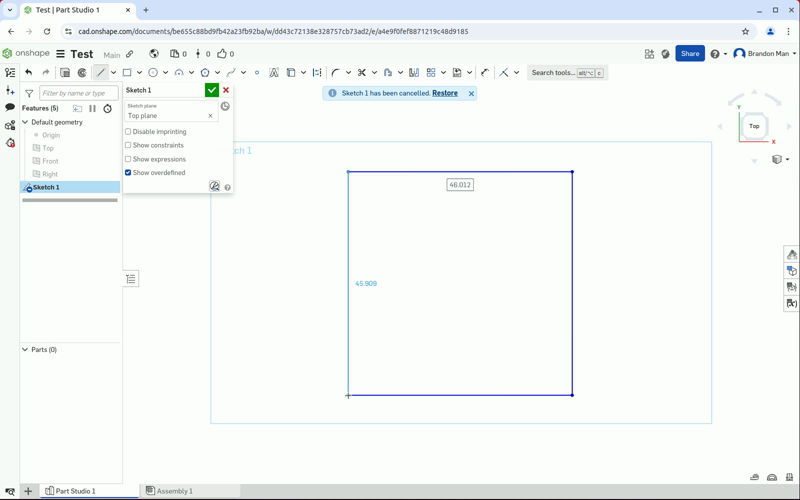
key(esc)
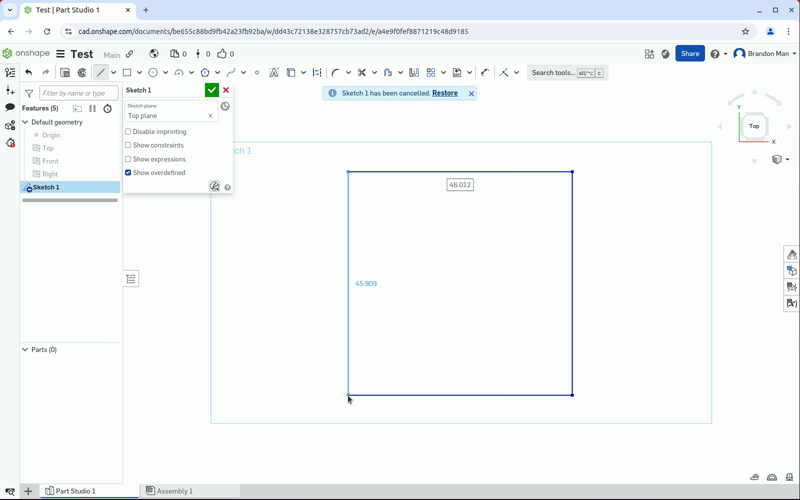
key(c)
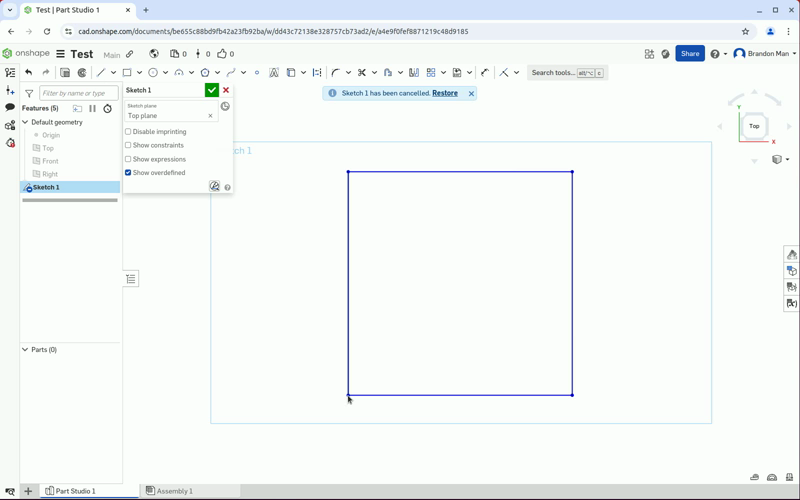
key_down(shift)
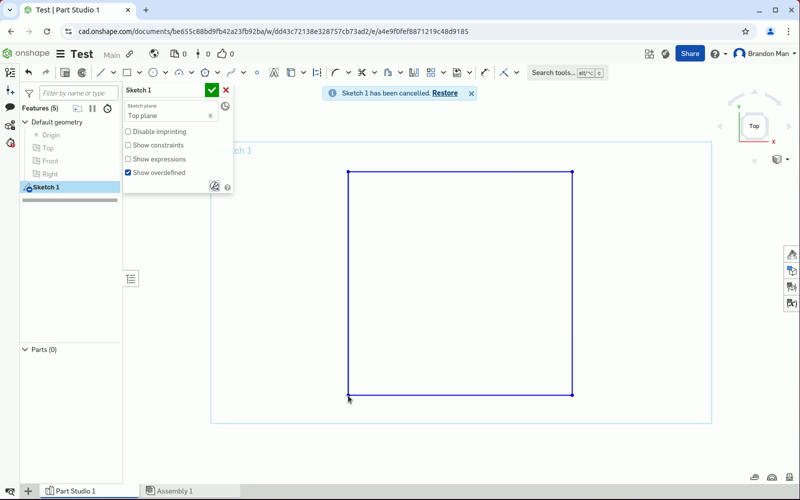
mouse_move(353, 390)
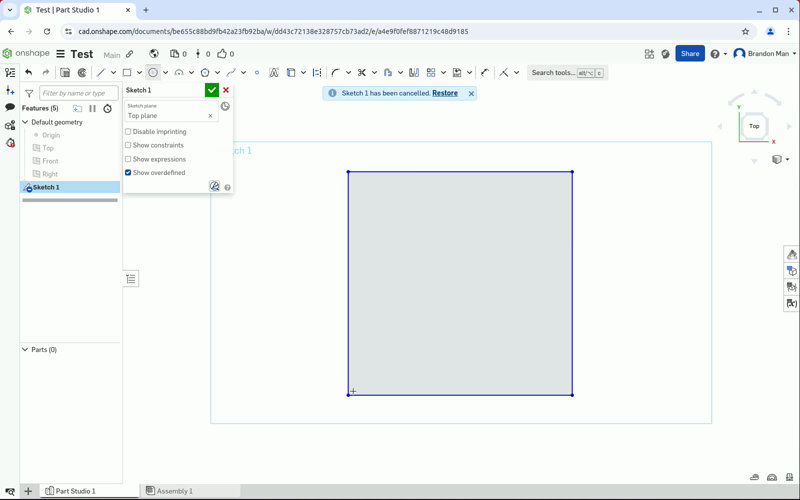
click(353, 390)
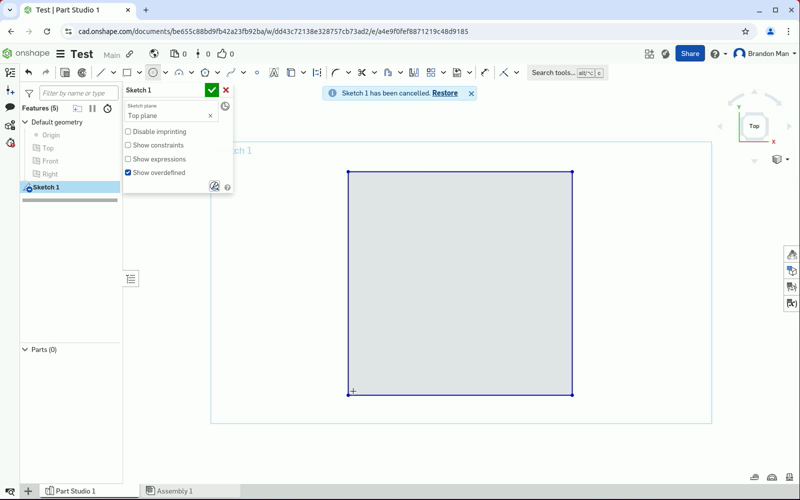
key_up(shift)
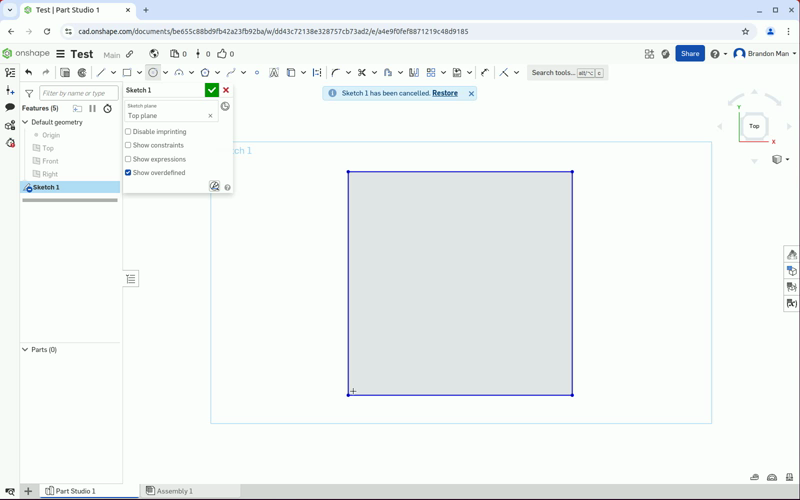
mouse_move(355, 390)
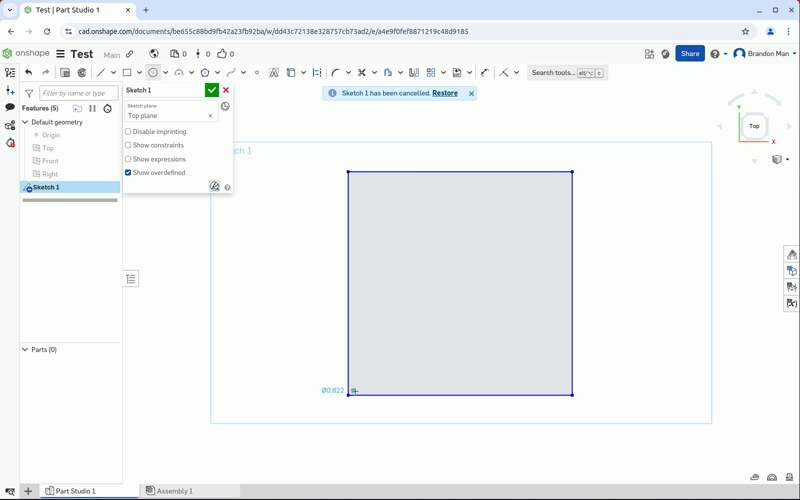
scroll(6)
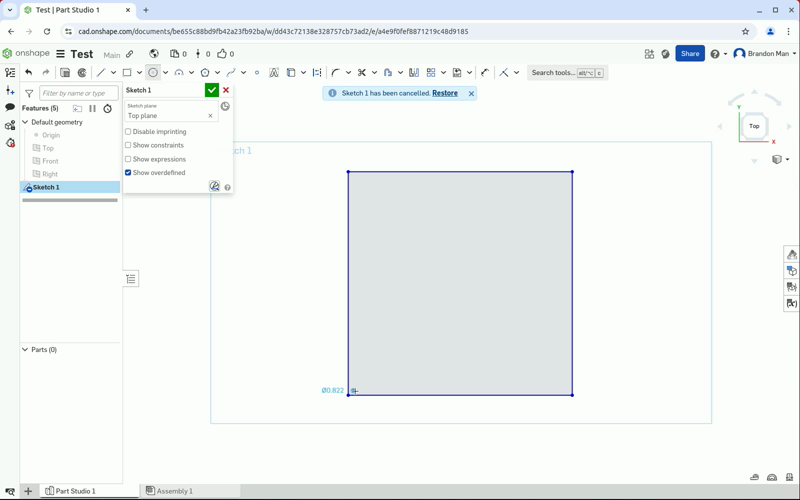
scroll(6)
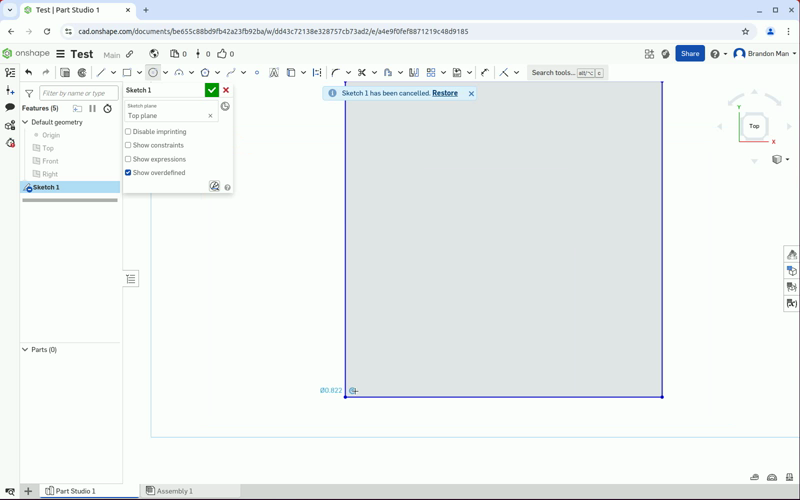
scroll(6)
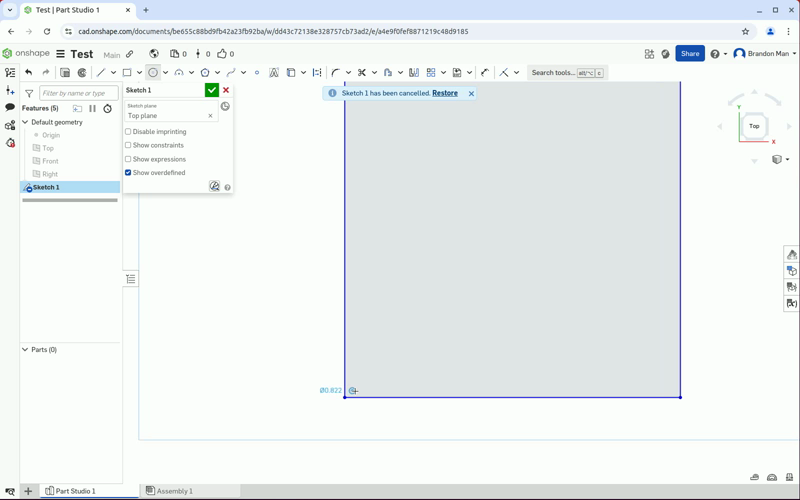
scroll(6)
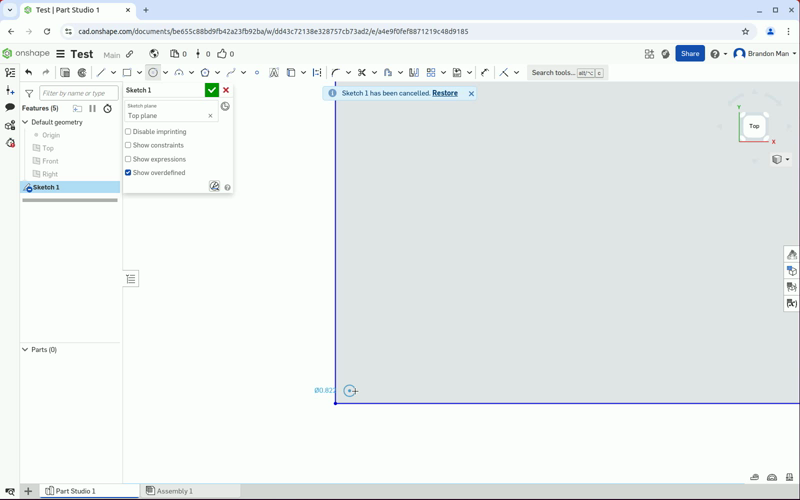
scroll(6)
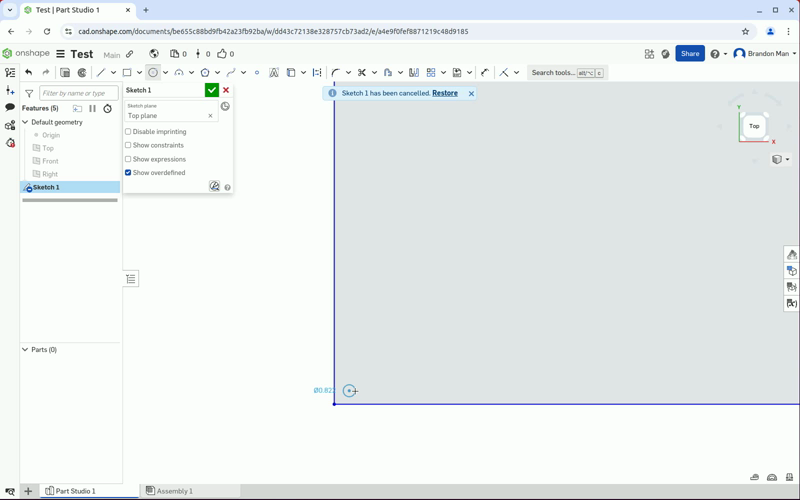
scroll(6)
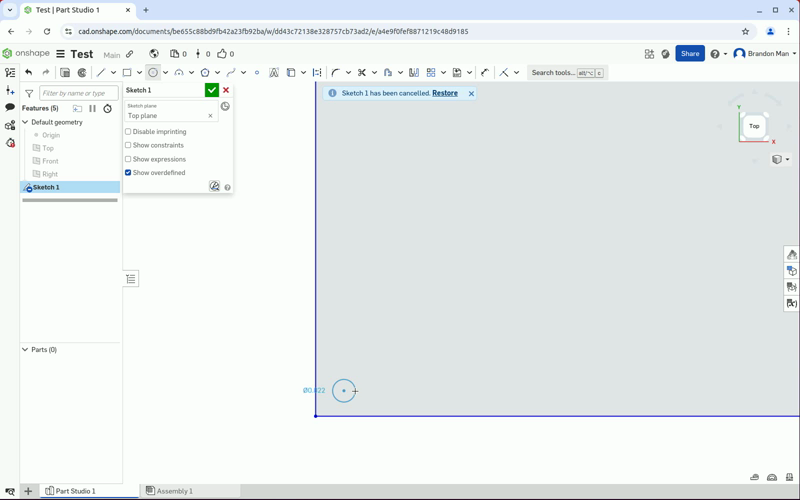
scroll(6)
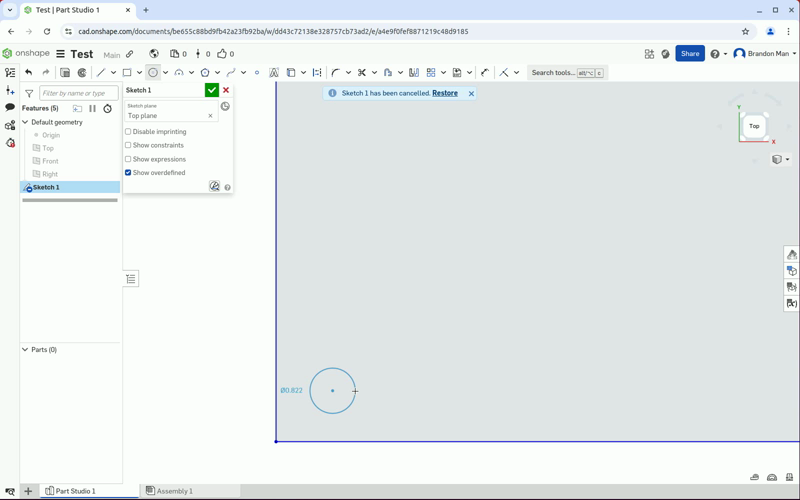
click(355, 390)
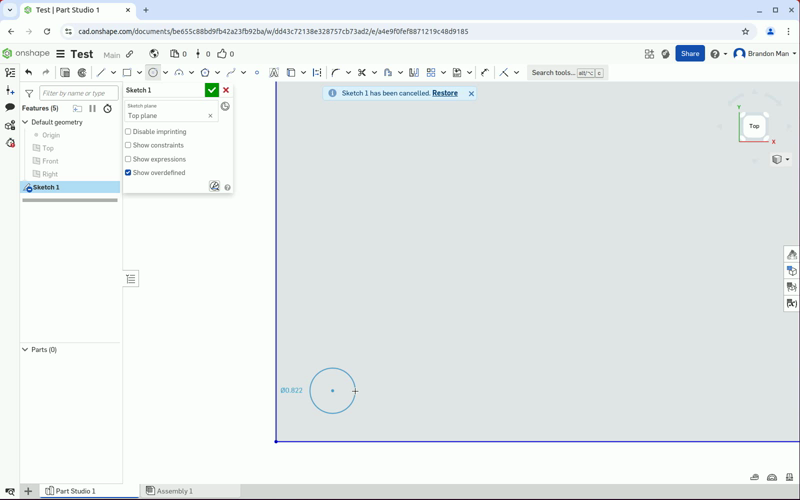
scroll(-6)
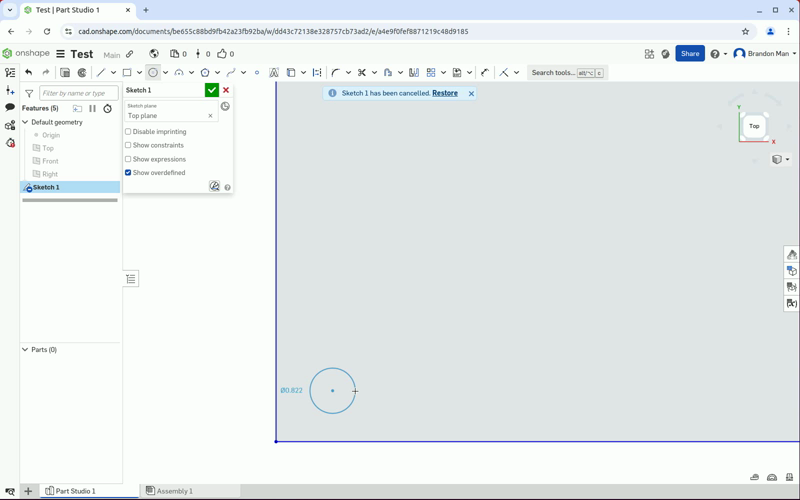
scroll(-6)
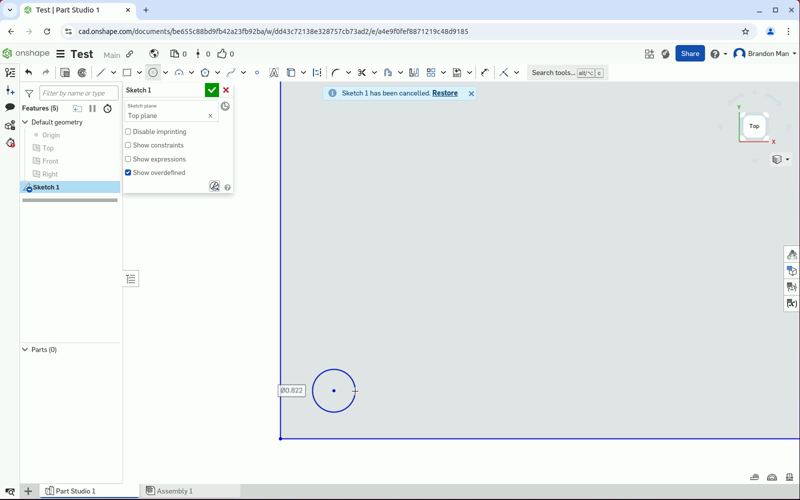
scroll(-6)
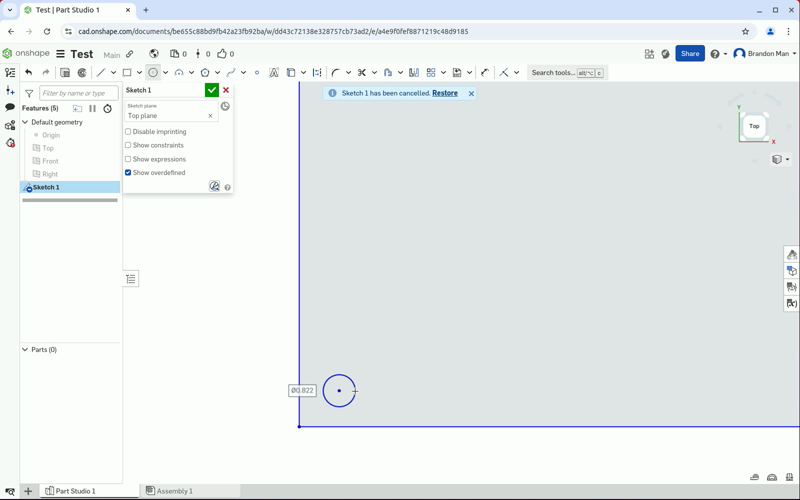
scroll(-6)
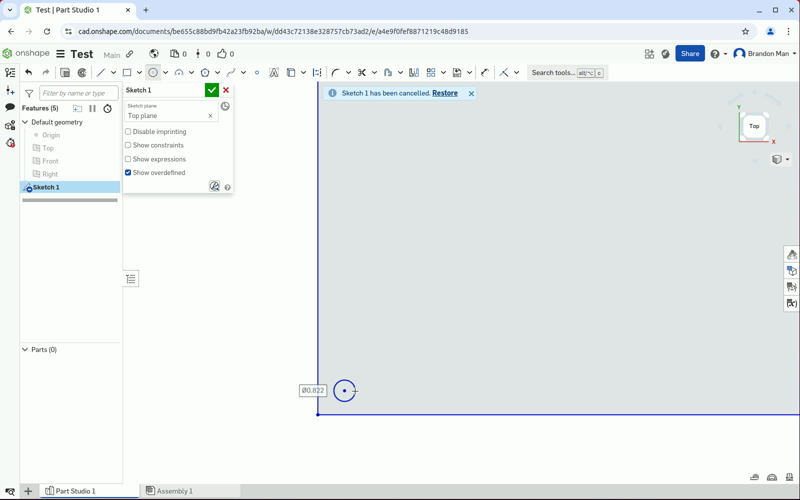
scroll(-6)
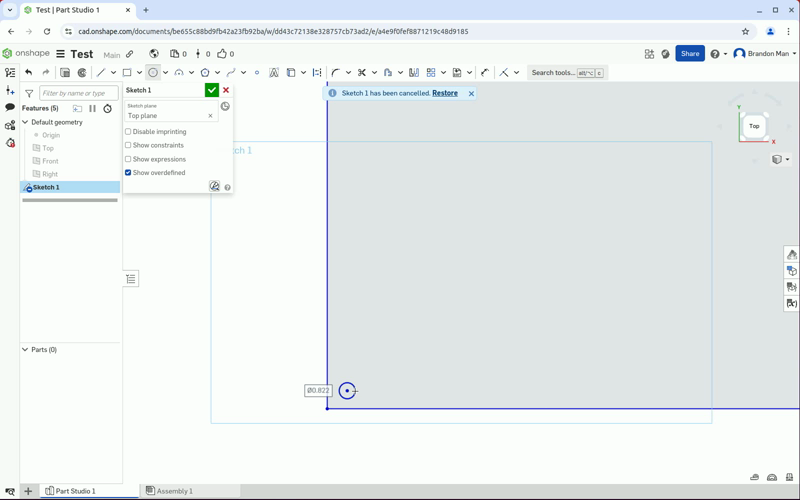
scroll(-6)
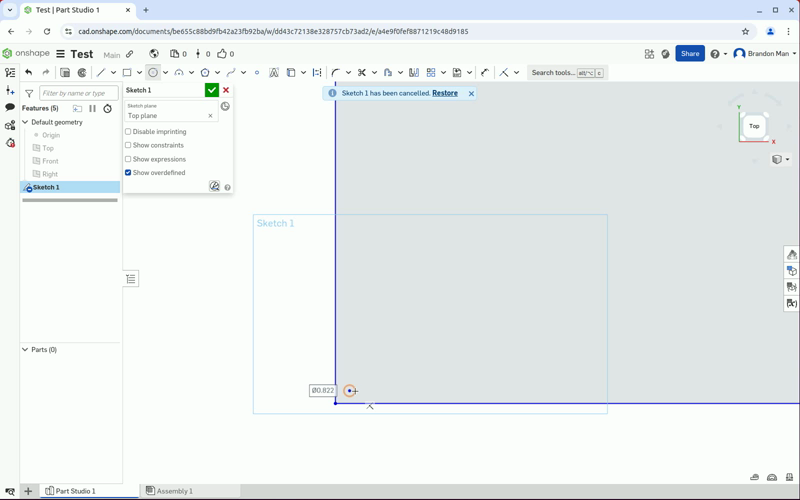
scroll(-6)
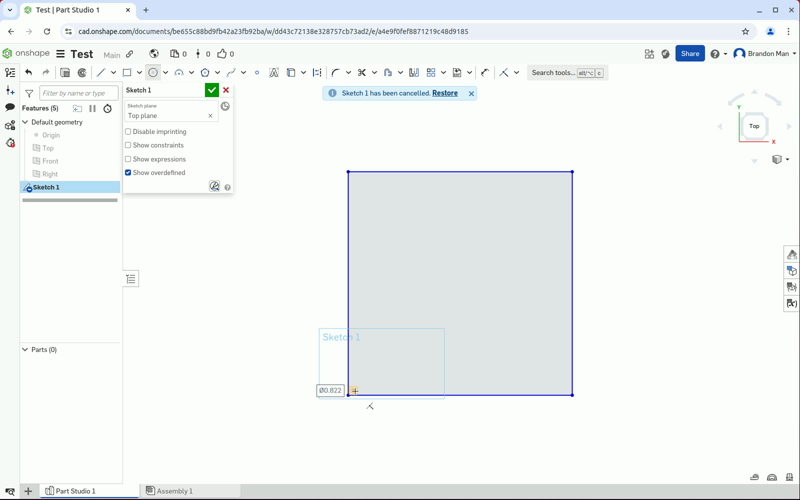
key(esc)
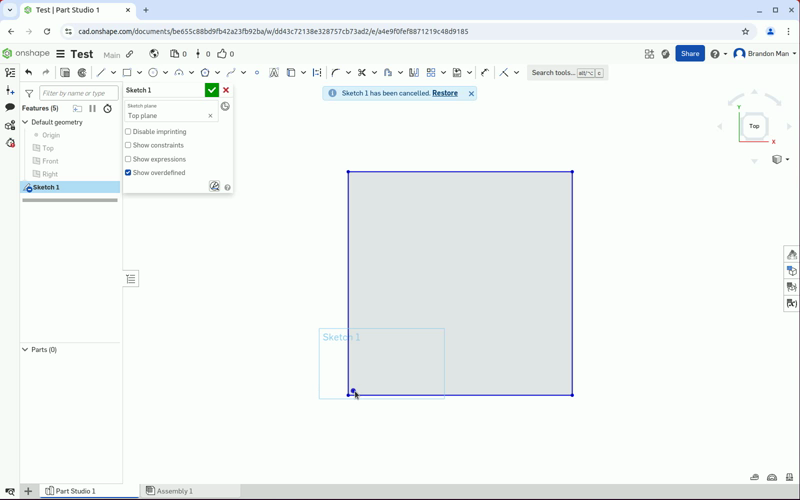
key(c)
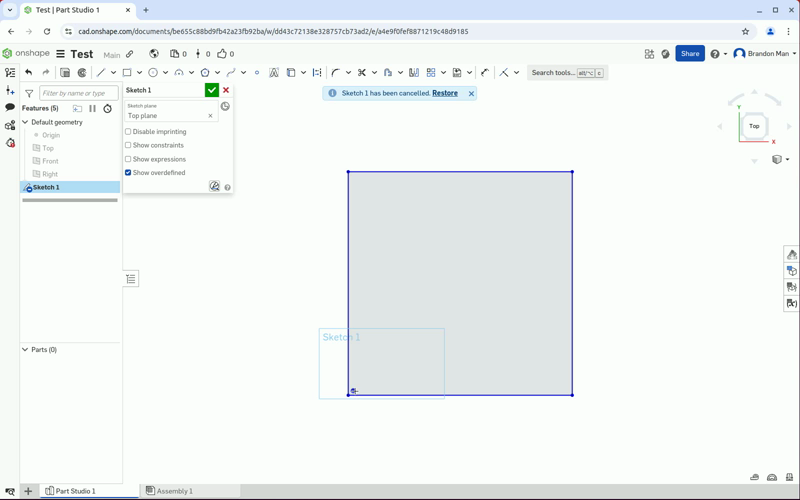
key_down(shift)
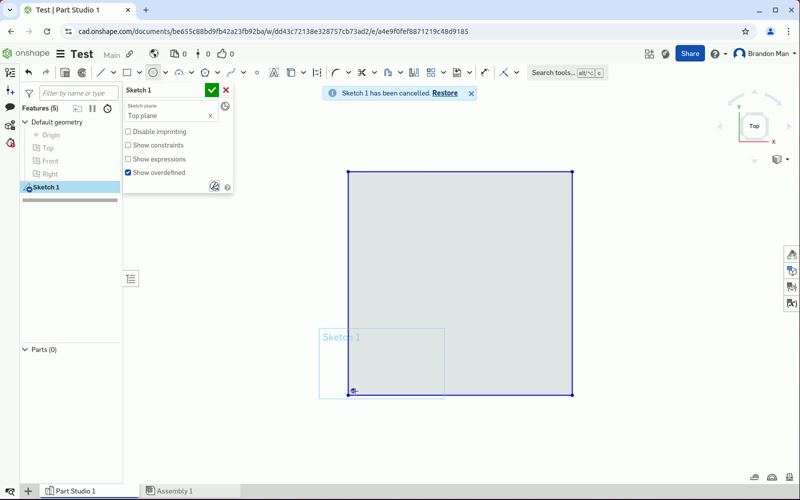
mouse_move(353, 176)
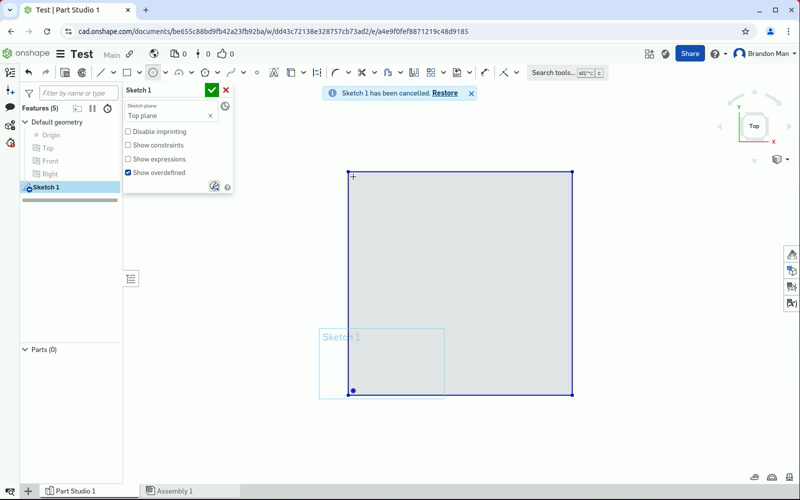
click(353, 176)
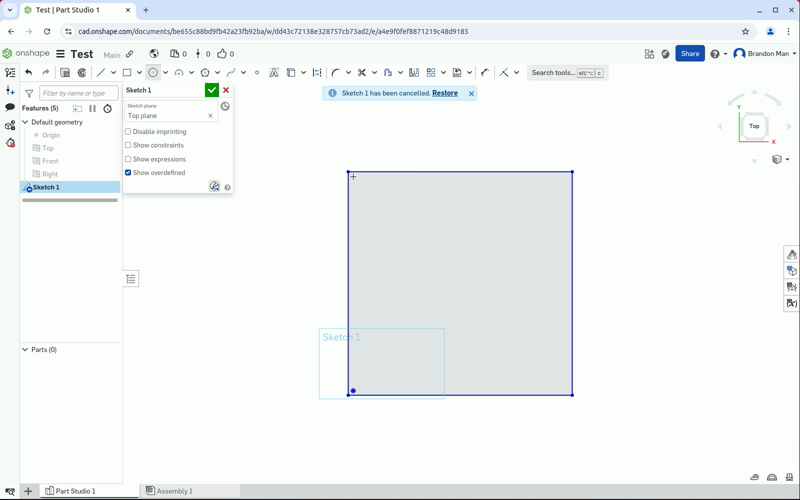
key_up(shift)
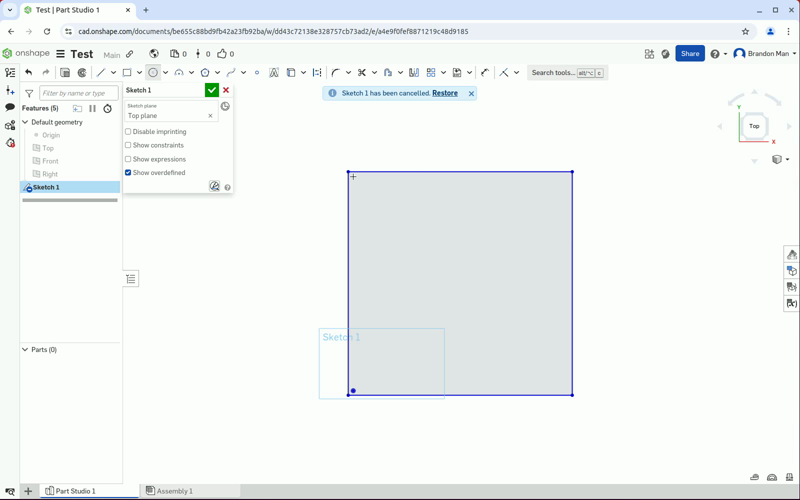
mouse_move(355, 176)
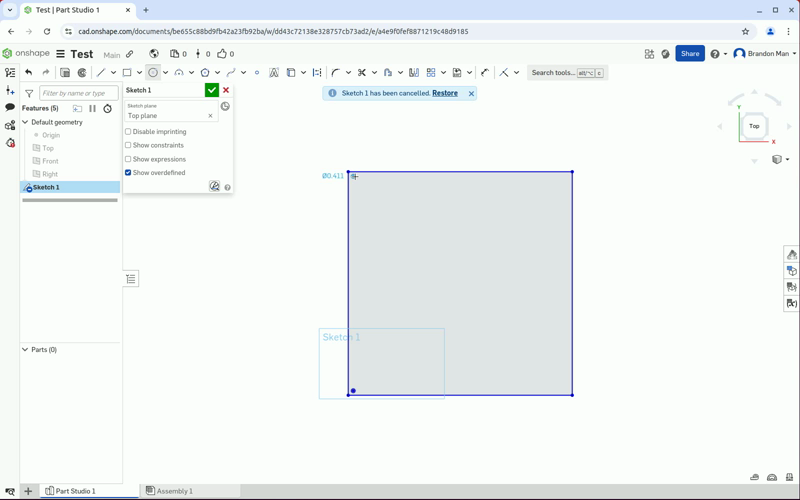
scroll(6)
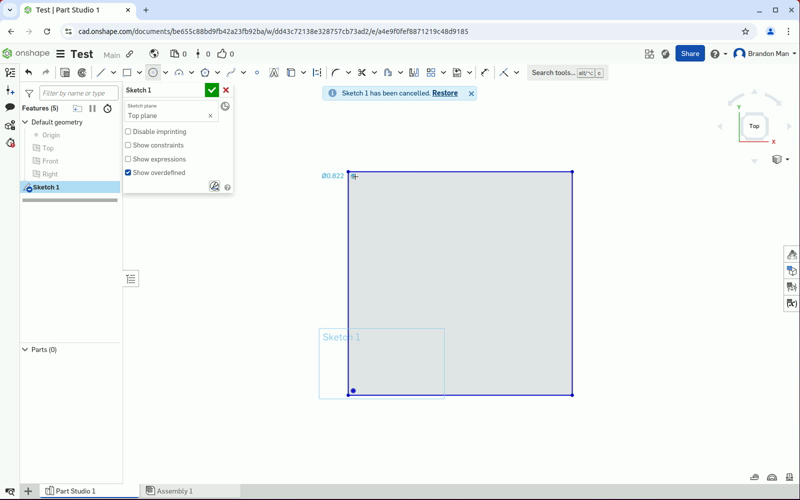
scroll(6)
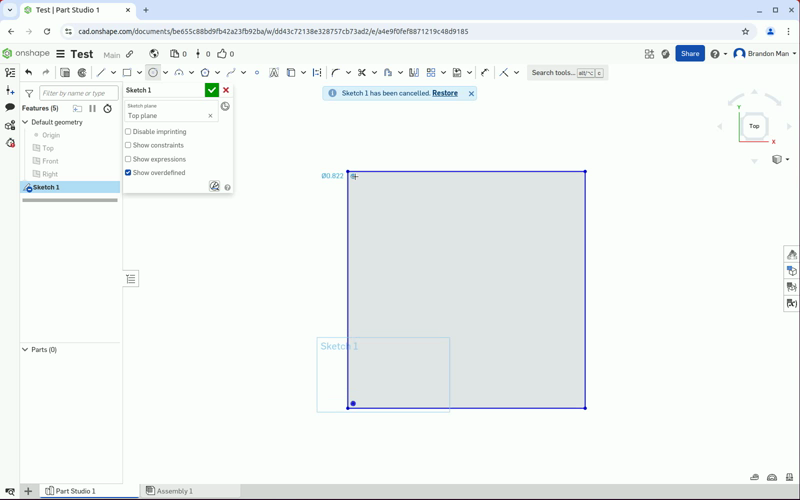
scroll(6)
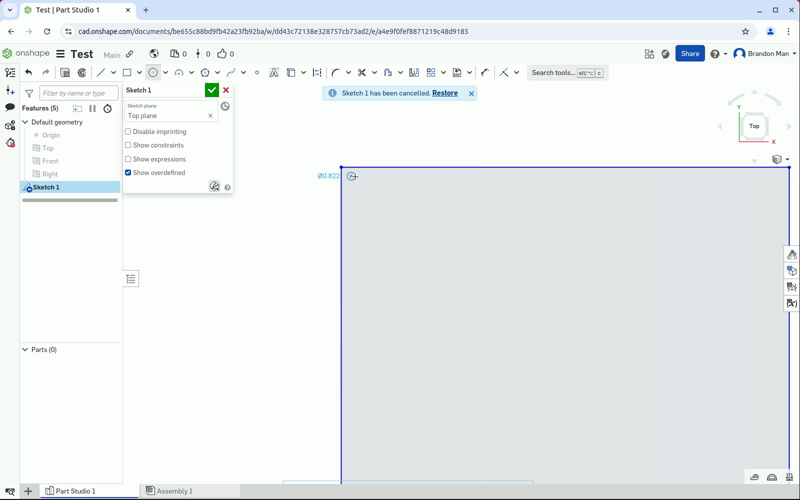
scroll(6)
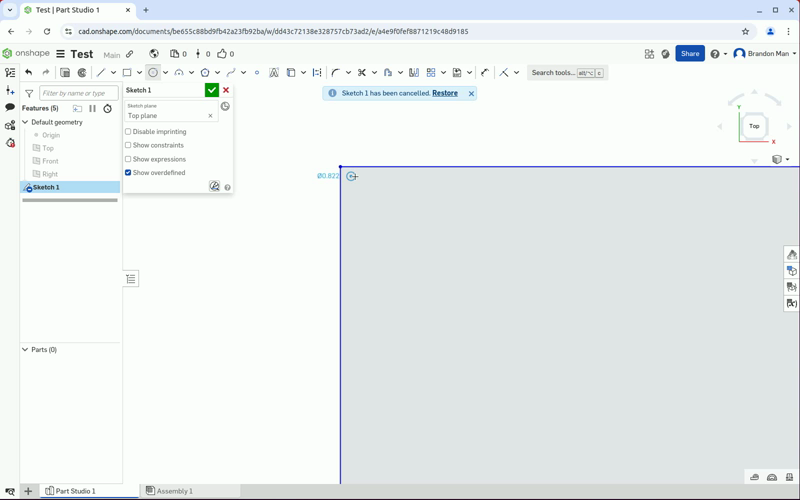
scroll(6)
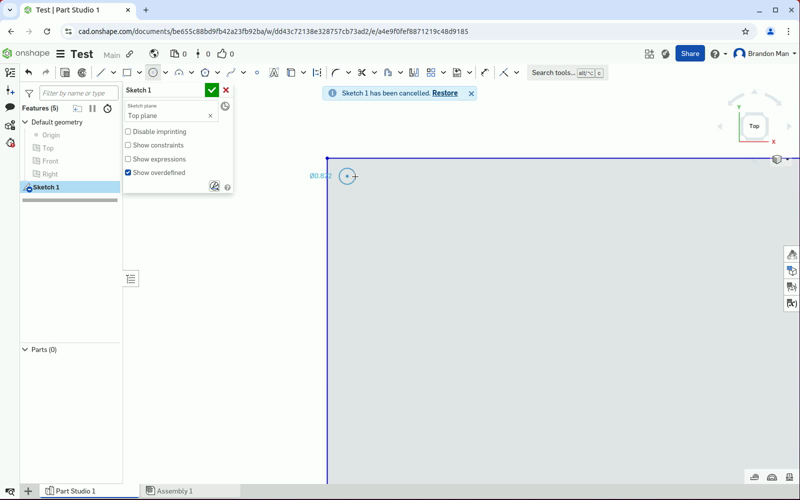
scroll(6)
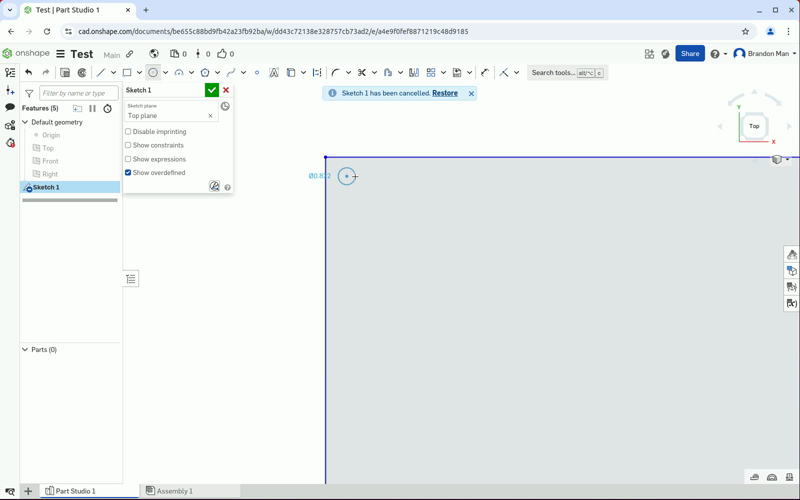
scroll(6)
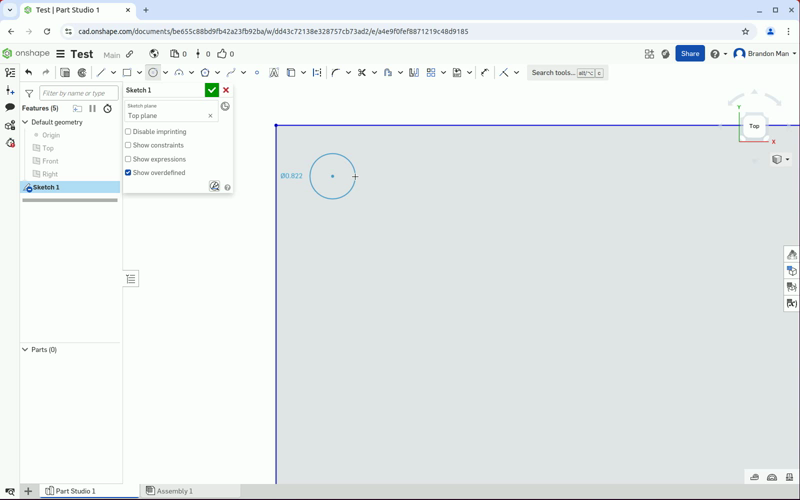
click(355, 176)
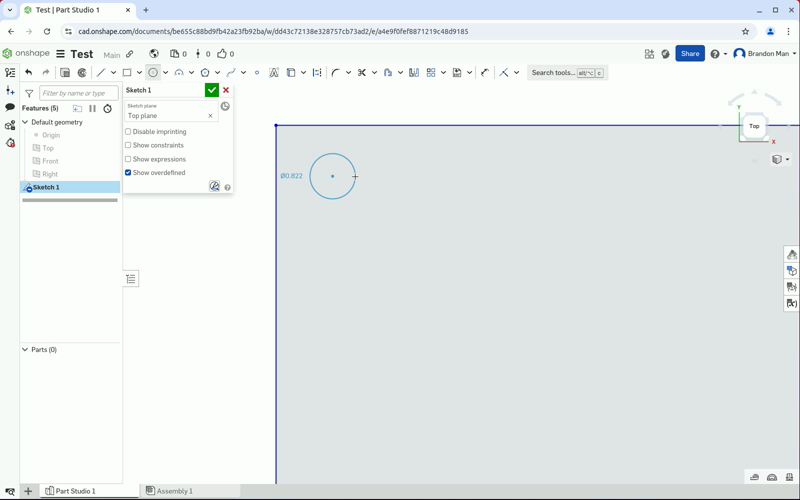
scroll(-6)
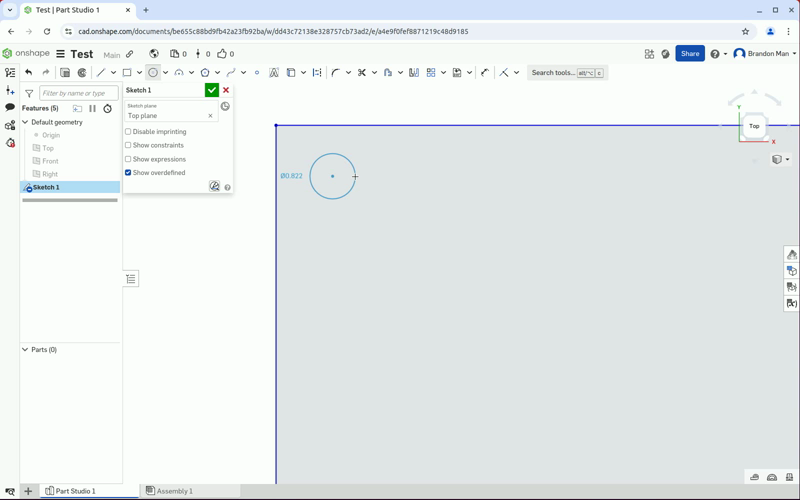
scroll(-6)
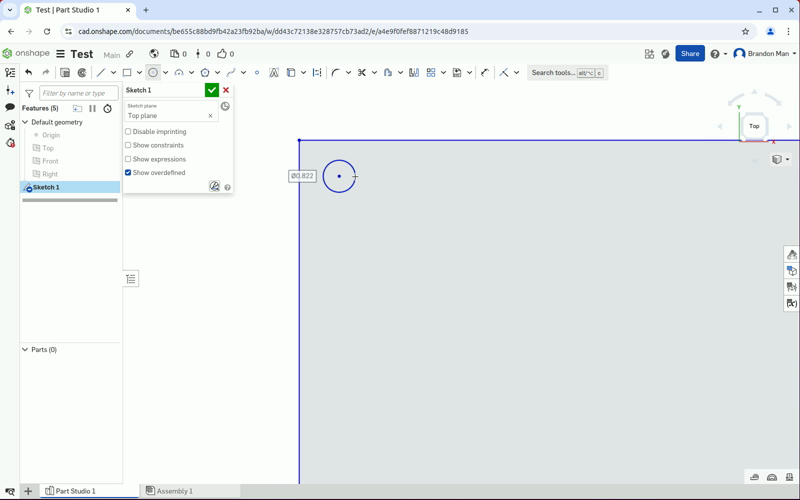
scroll(-6)
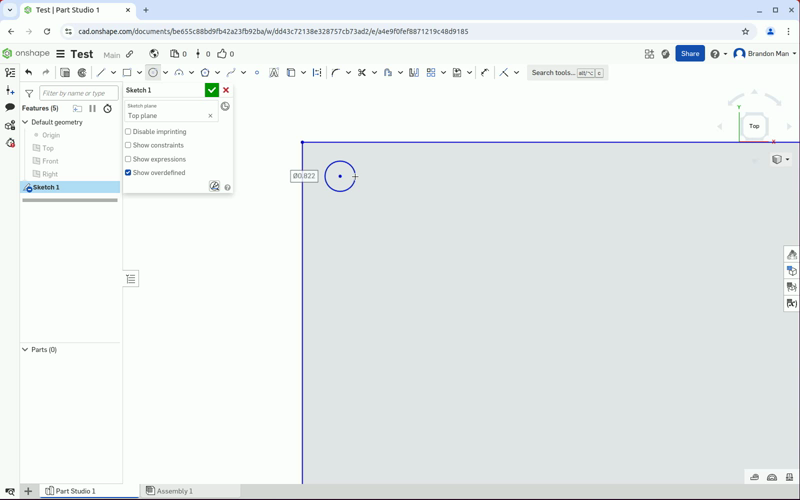
scroll(-6)
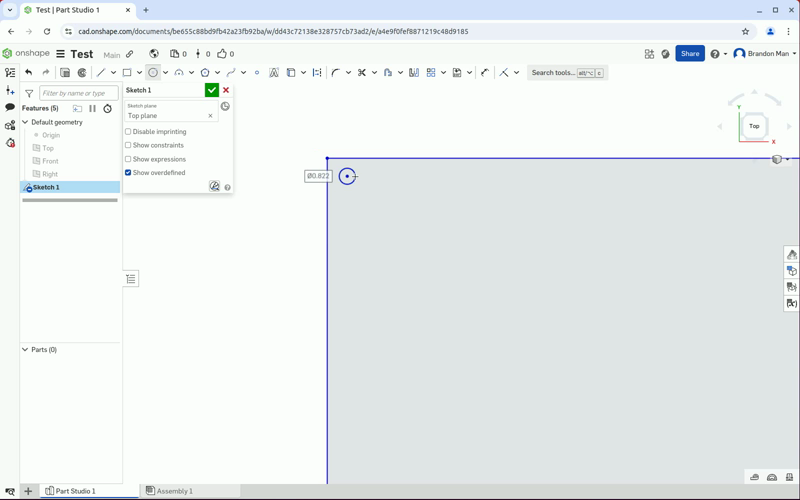
scroll(-6)
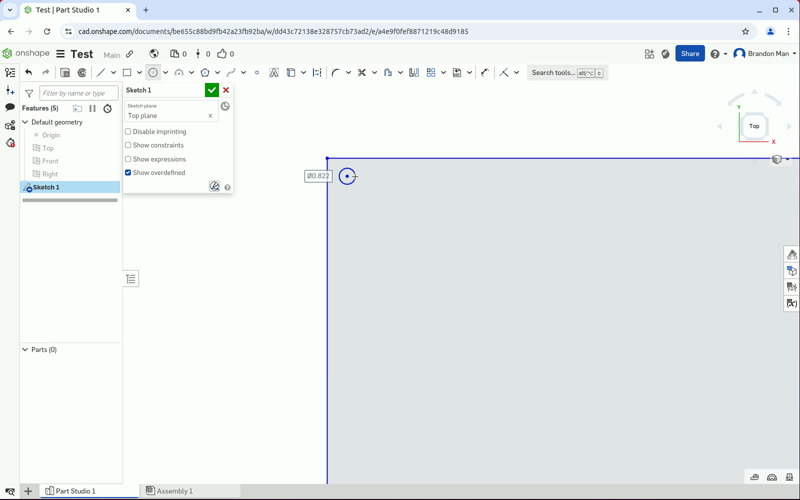
scroll(-6)
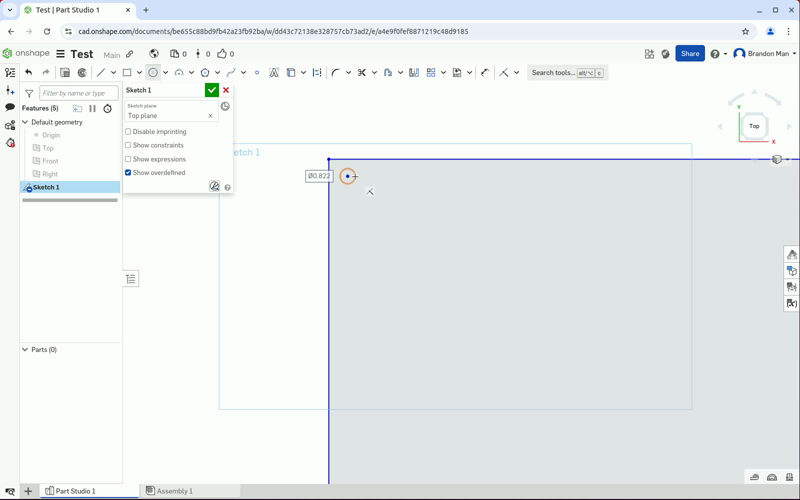
scroll(-6)
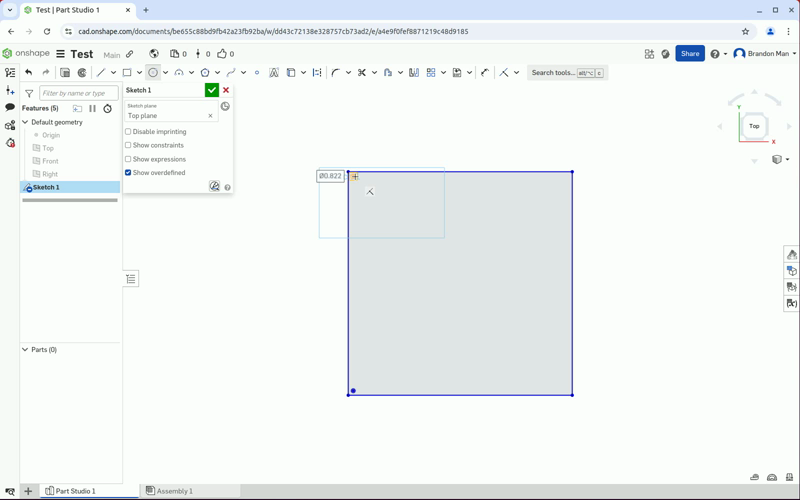
key(esc)
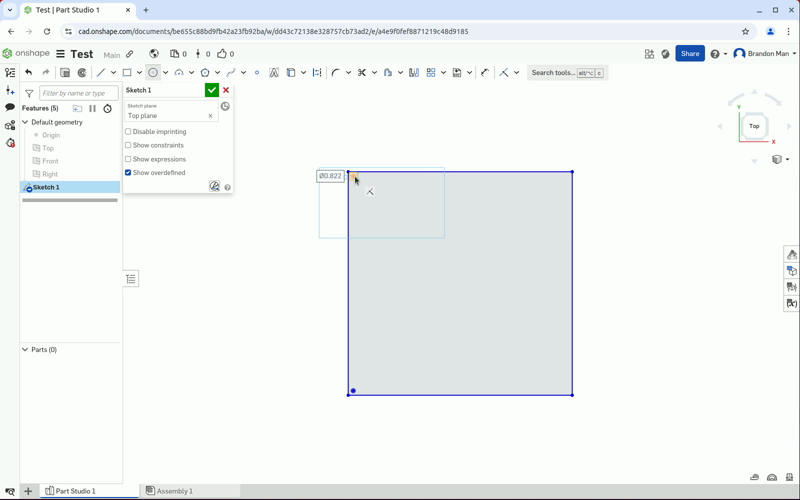
key(c)
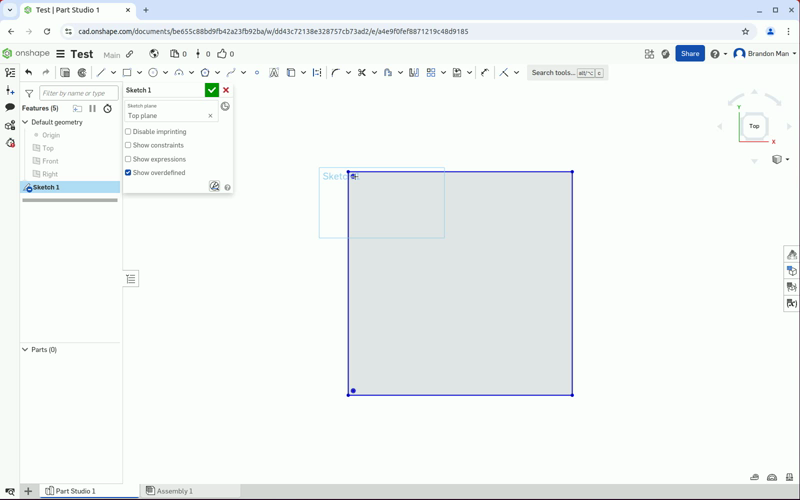
key_down(shift)
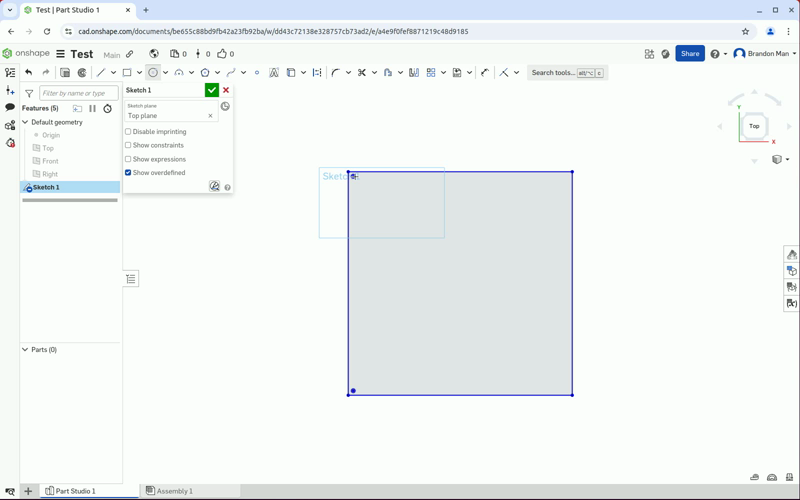
mouse_move(567, 390)
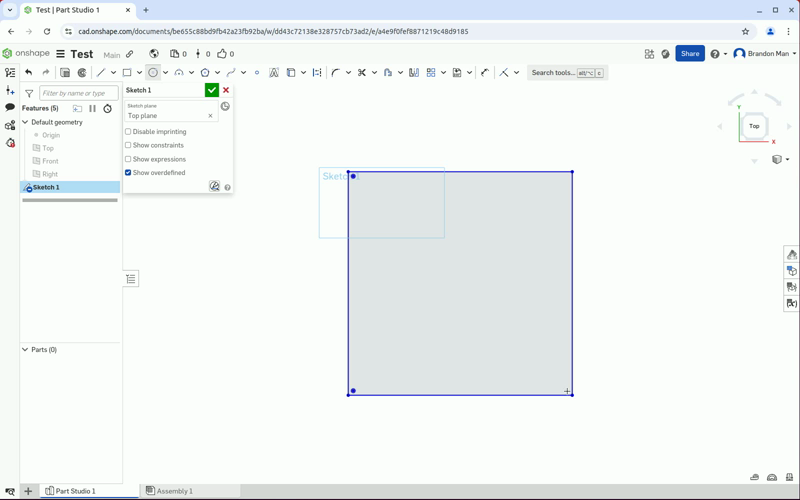
click(567, 390)
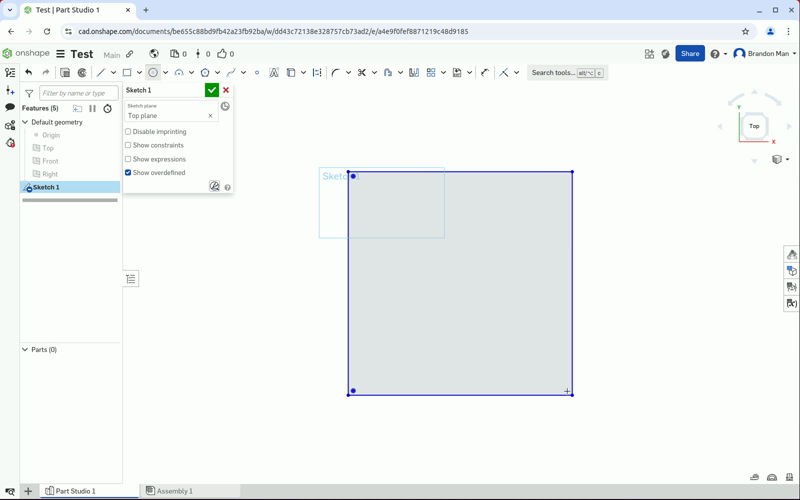
key_up(shift)
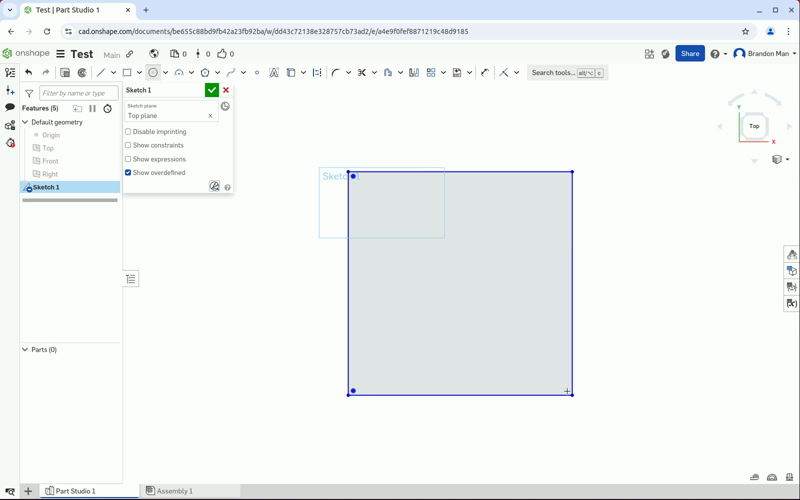
mouse_move(569, 390)
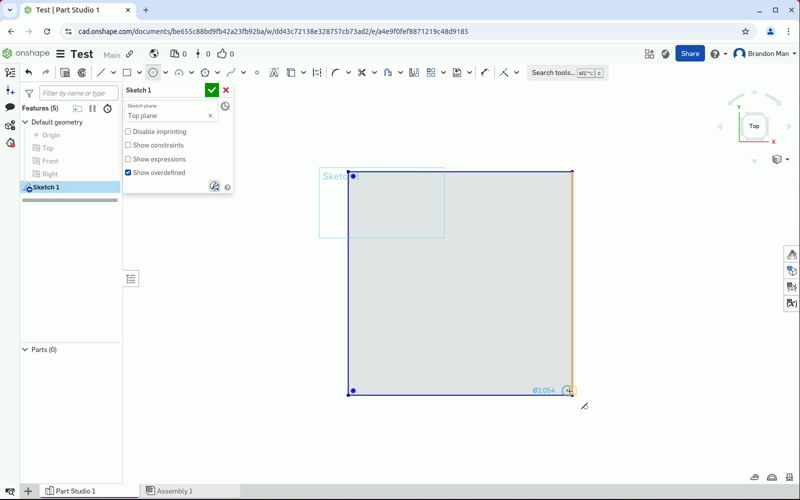
scroll(6)
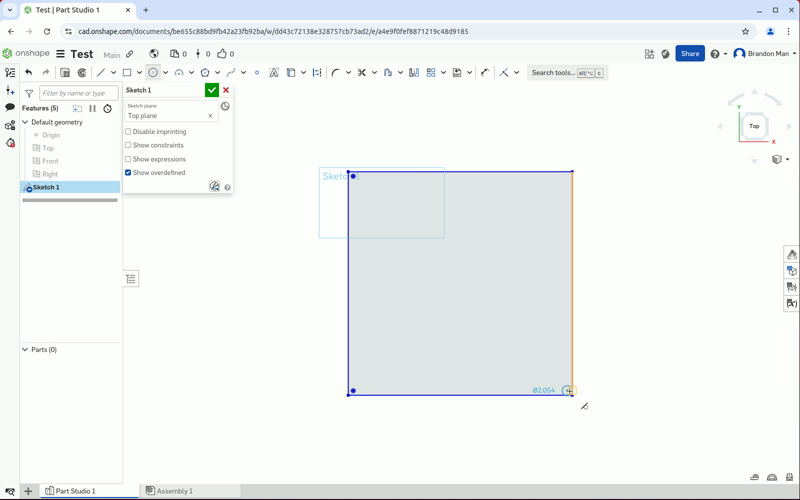
scroll(6)
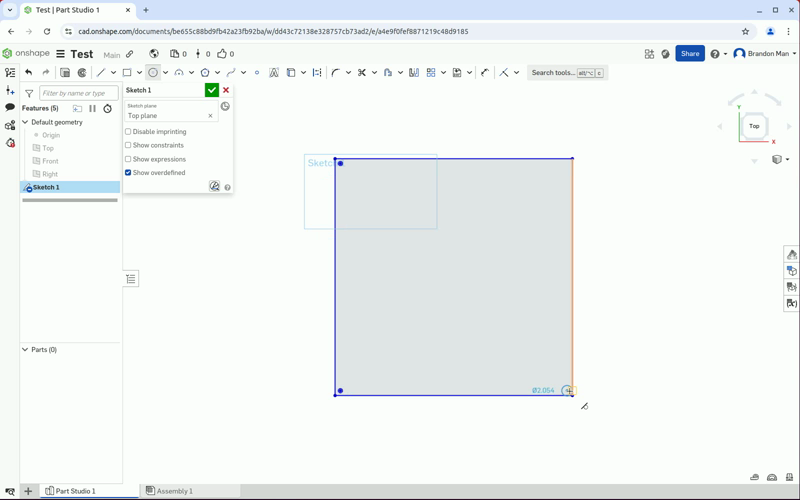
scroll(6)
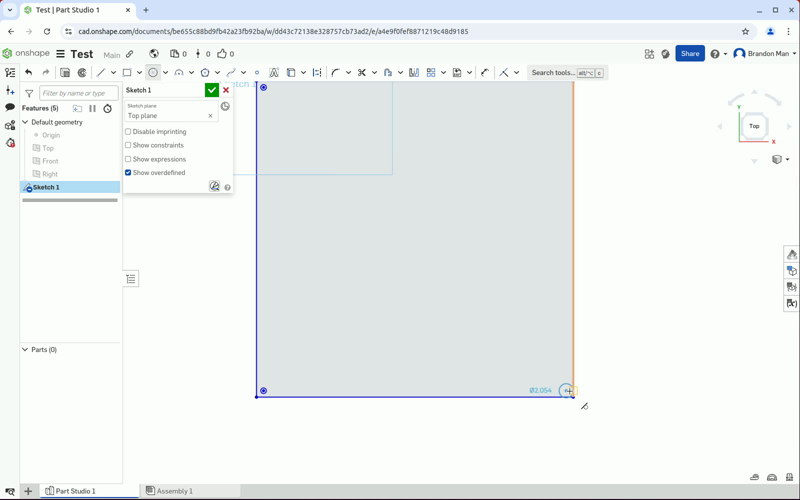
scroll(6)
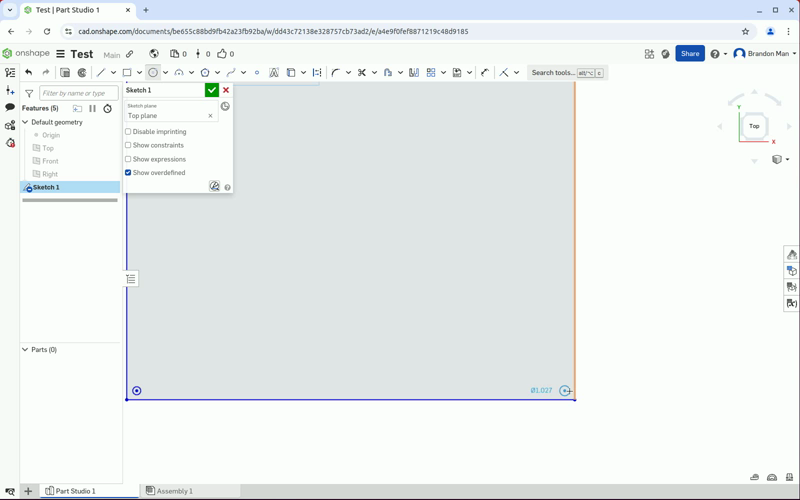
scroll(6)
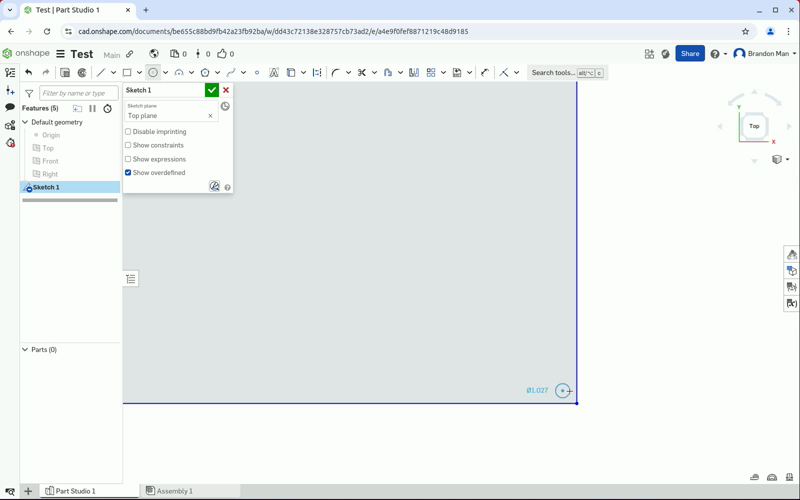
scroll(6)
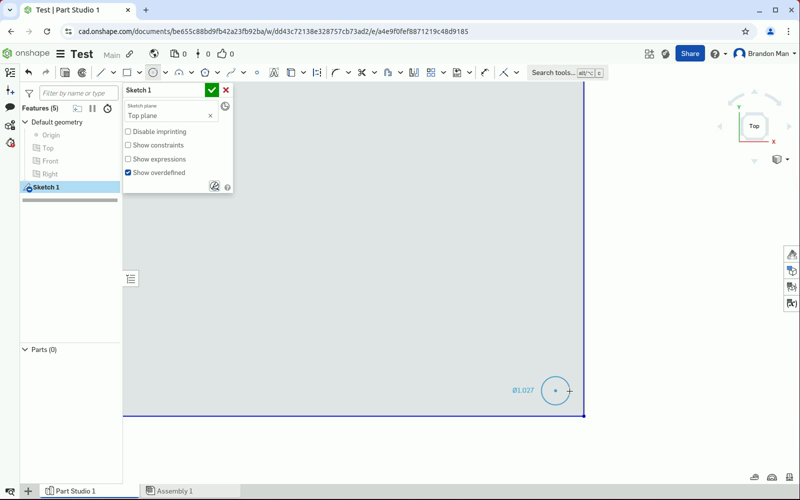
scroll(6)
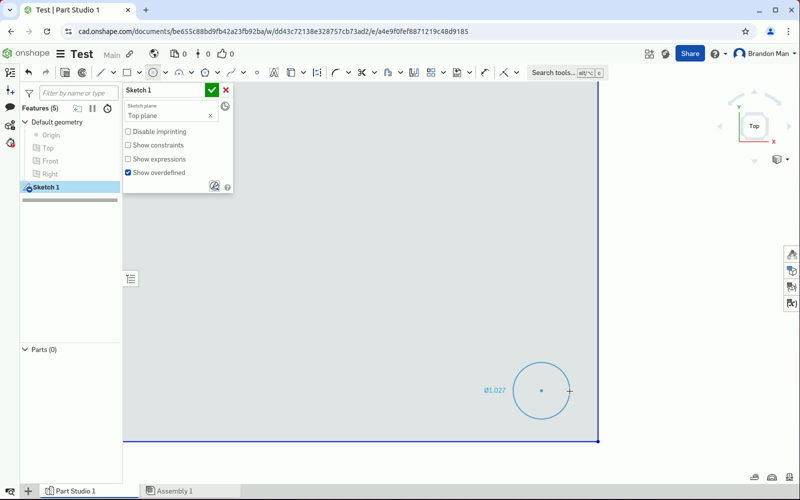
click(569, 390)
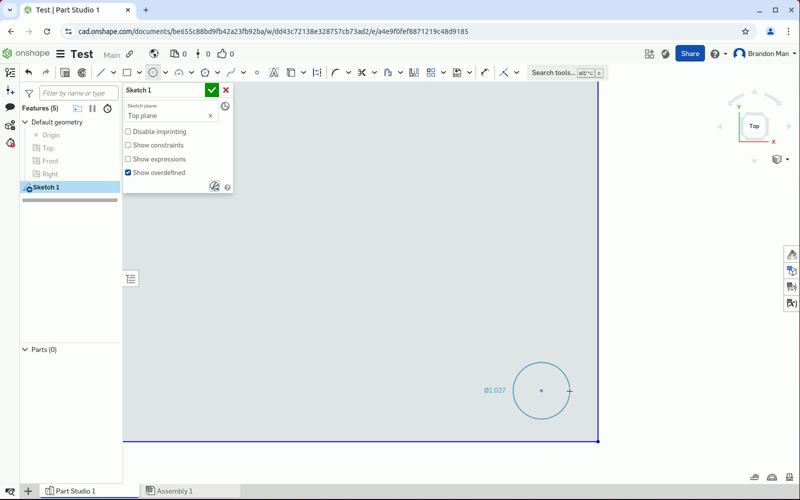
scroll(-6)
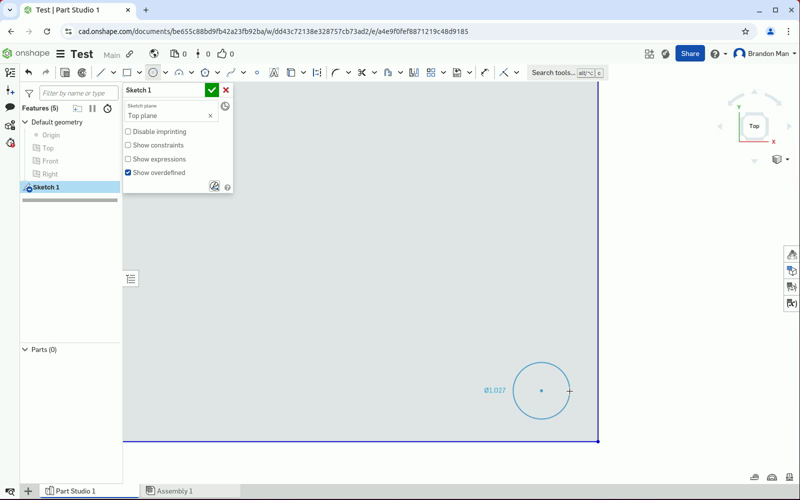
scroll(-6)
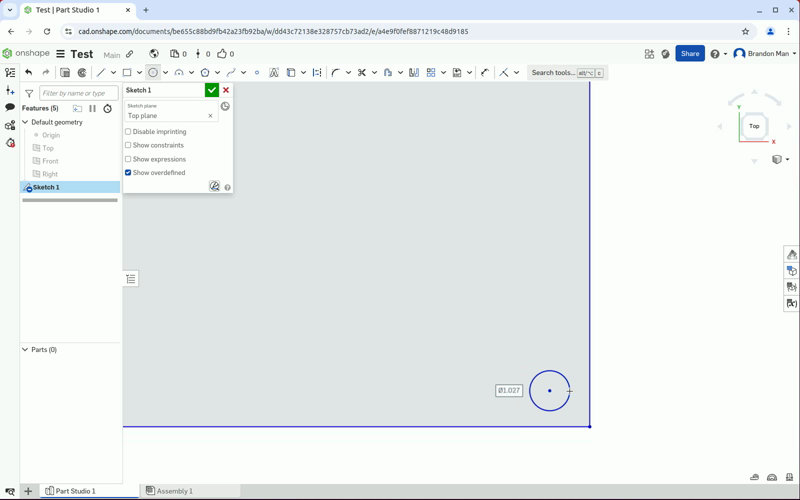
scroll(-6)
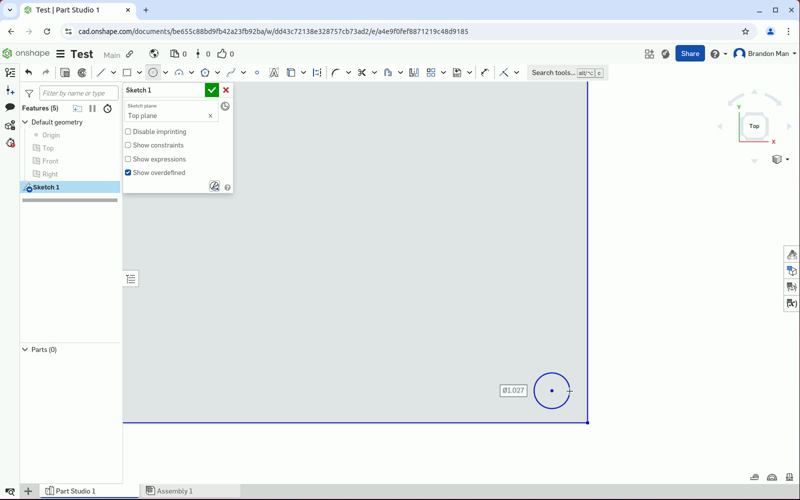
scroll(-6)
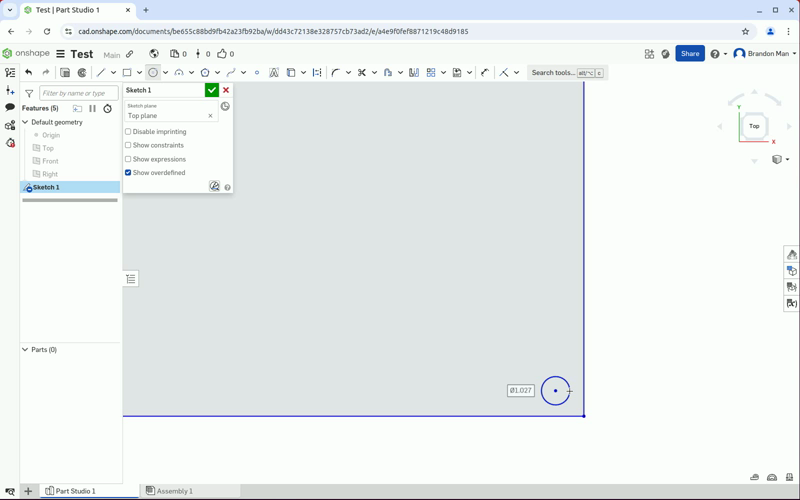
scroll(-6)
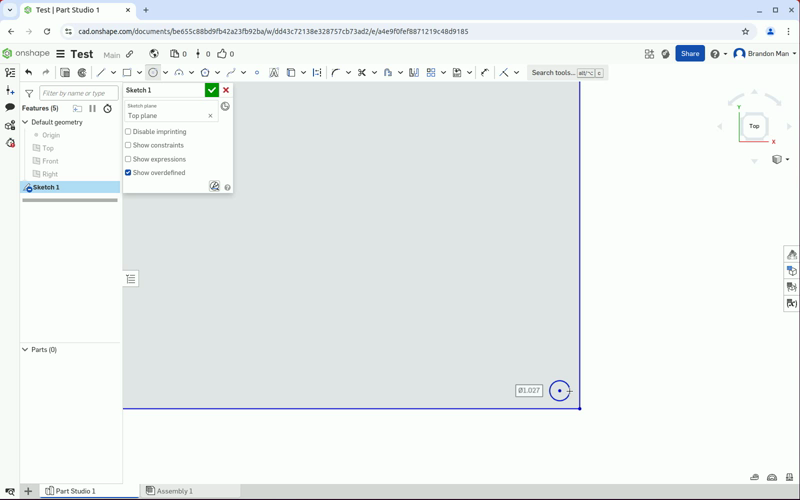
scroll(-6)
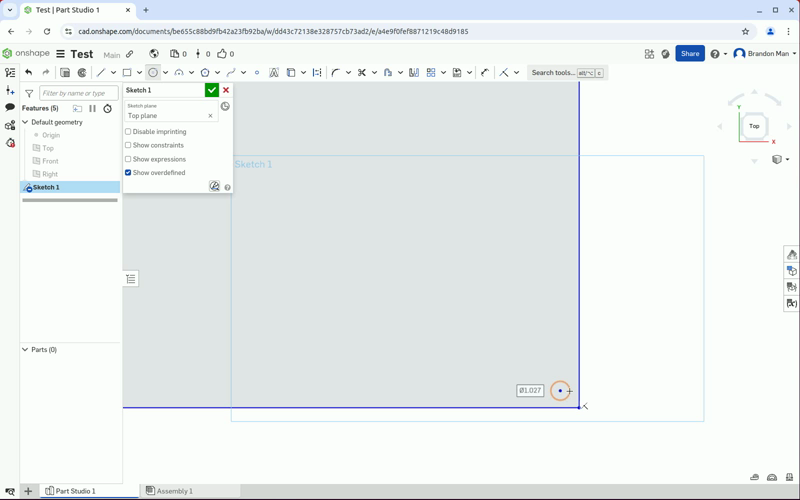
scroll(-6)
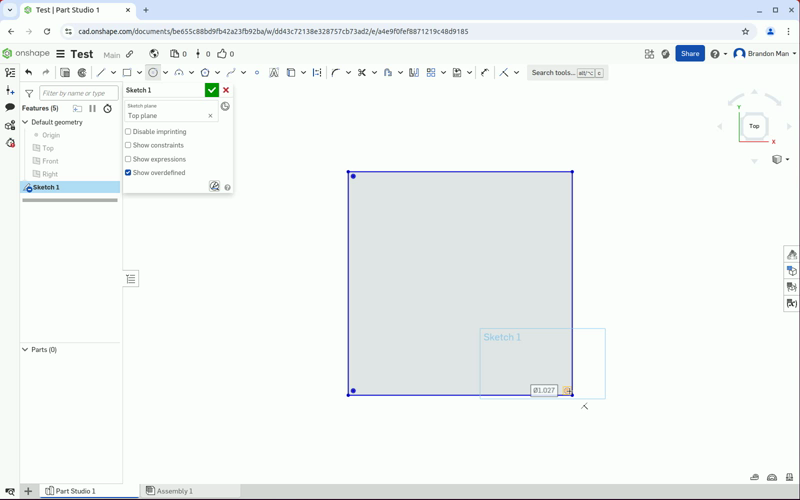
key(esc)
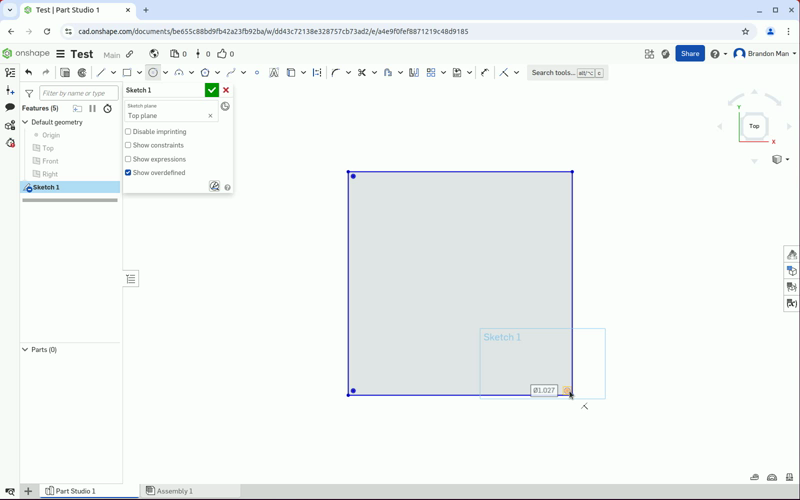
key(c)
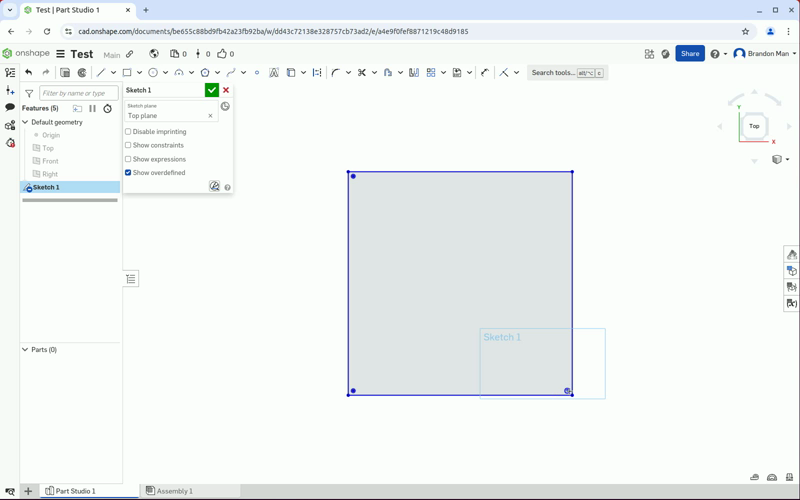
key_down(shift)
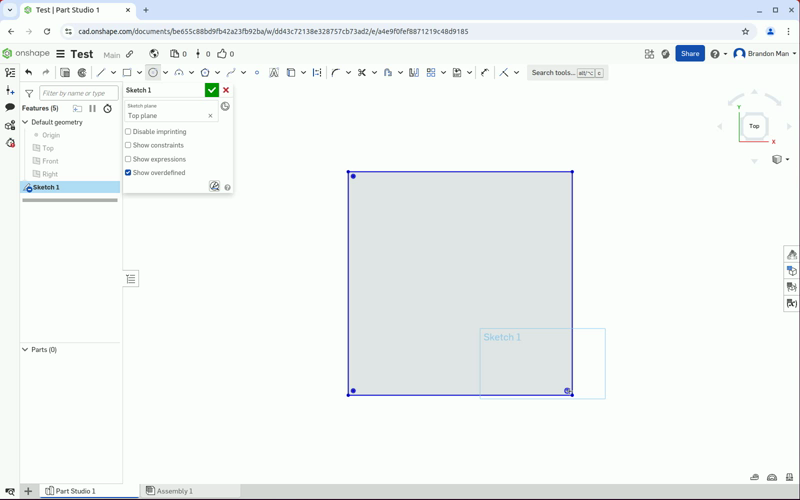
mouse_move(567, 176)
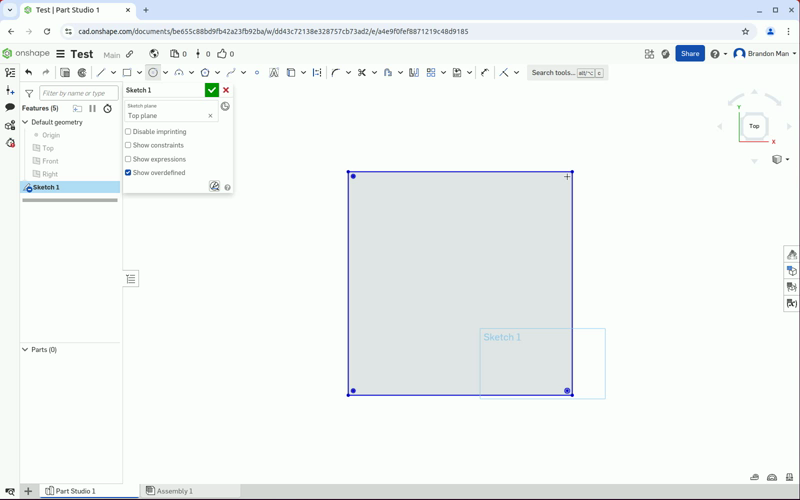
click(567, 176)
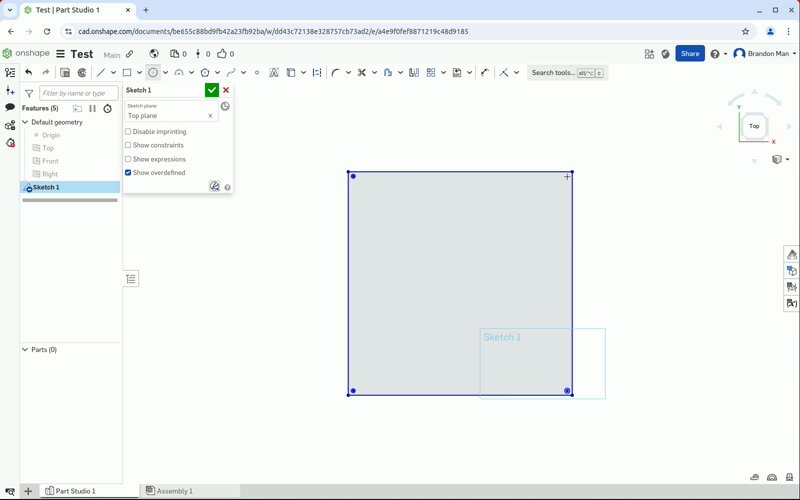
key_up(shift)
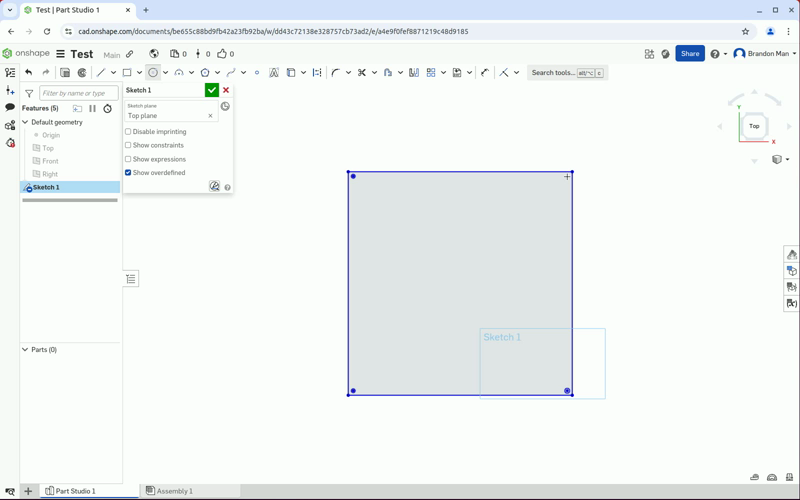
mouse_move(569, 176)
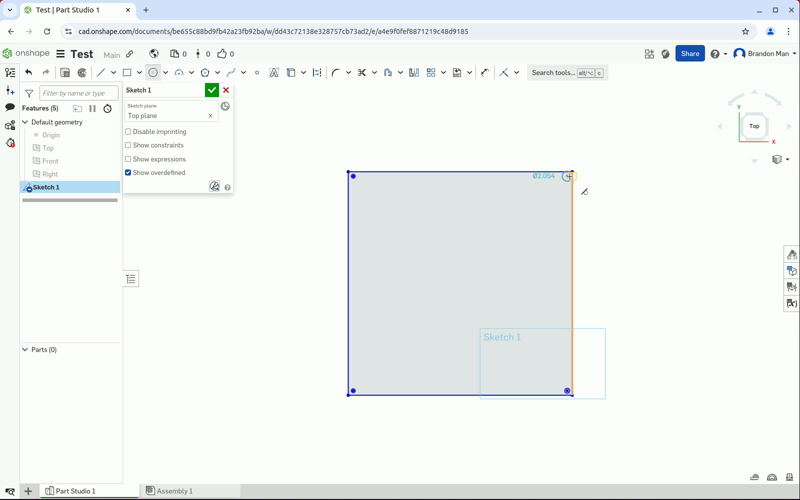
scroll(6)
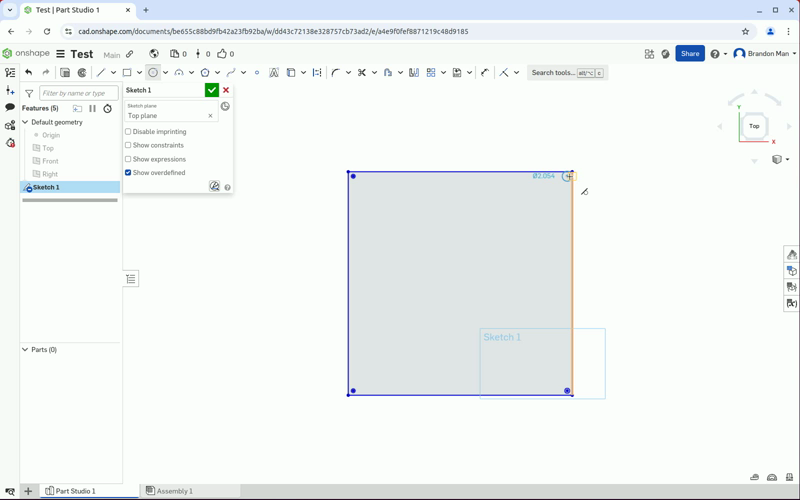
scroll(6)
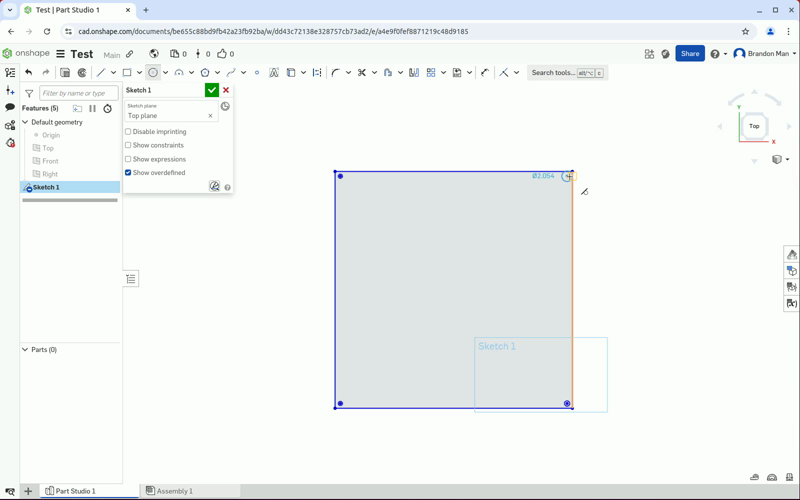
scroll(6)
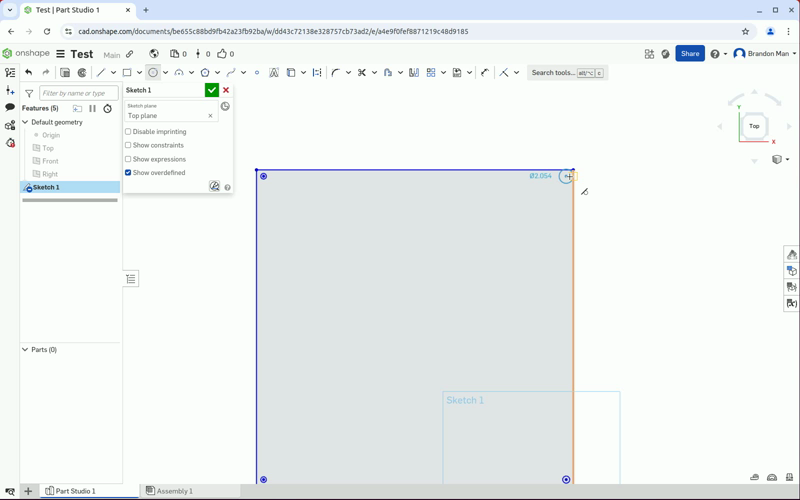
scroll(6)
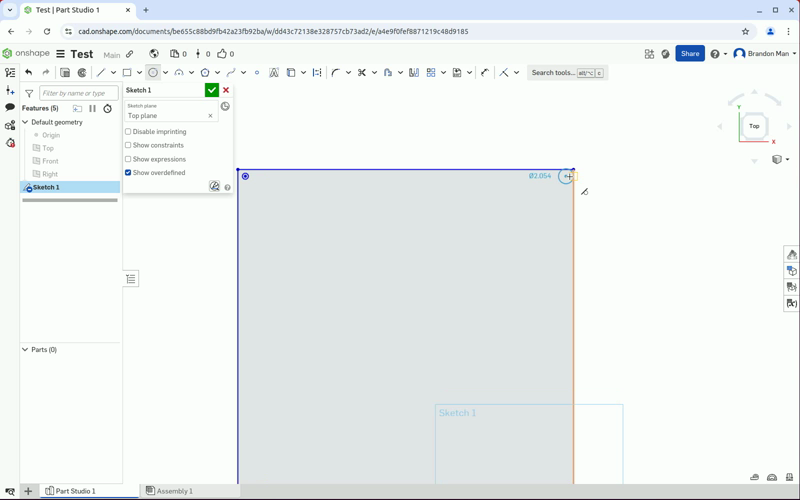
scroll(6)
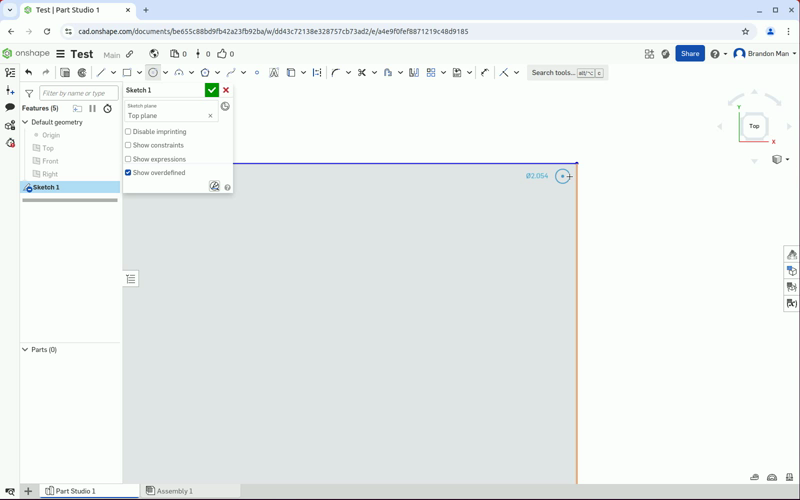
scroll(6)
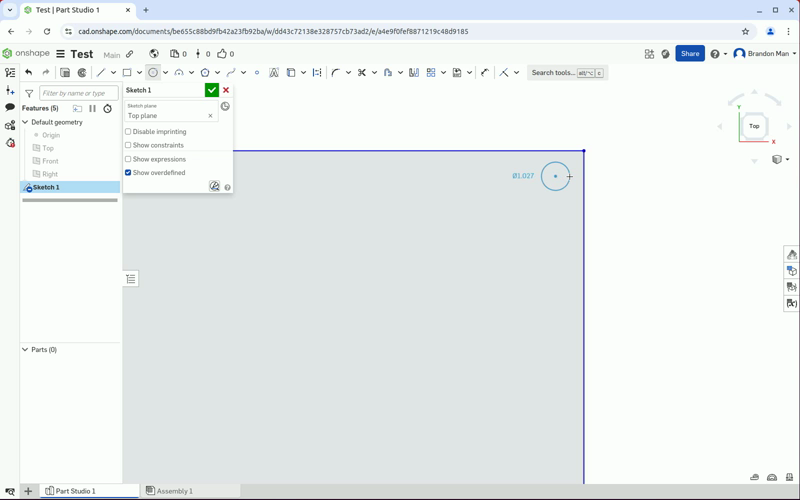
scroll(6)
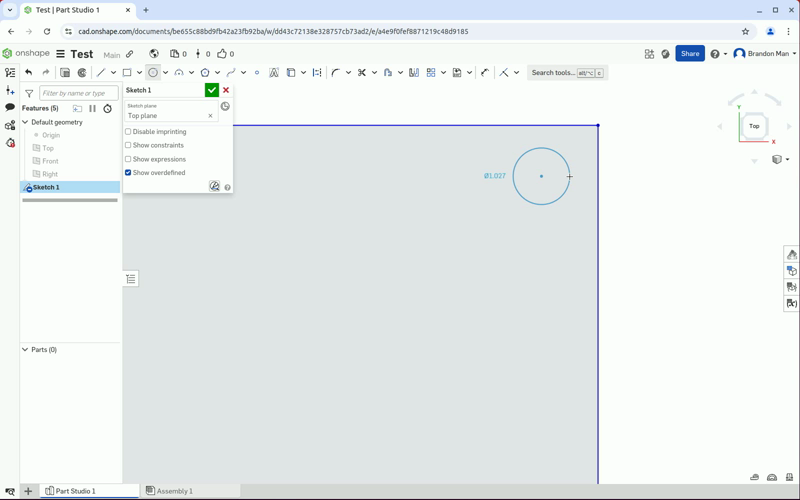
click(569, 176)
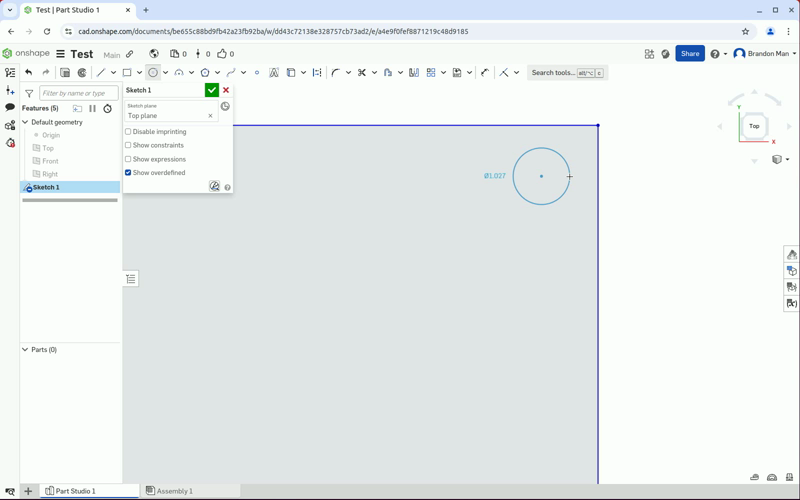
scroll(-6)
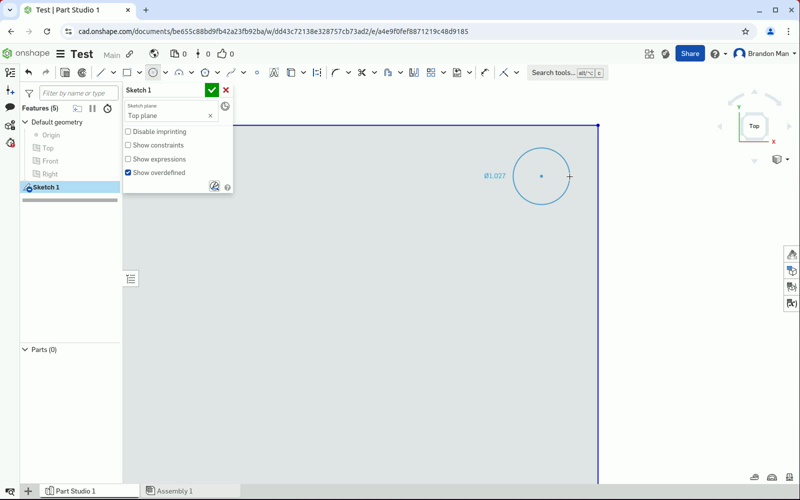
scroll(-6)
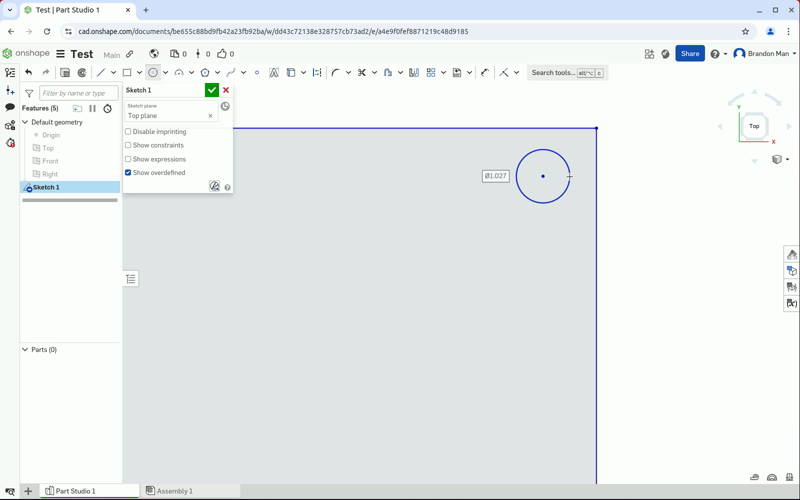
scroll(-6)
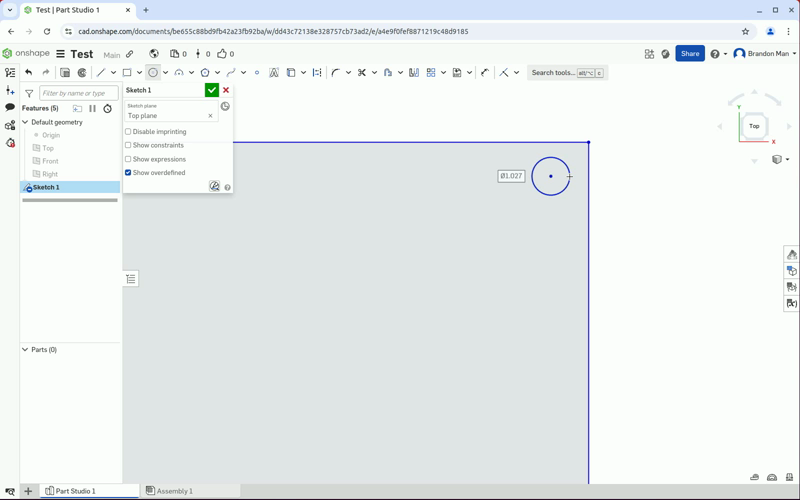
scroll(-6)
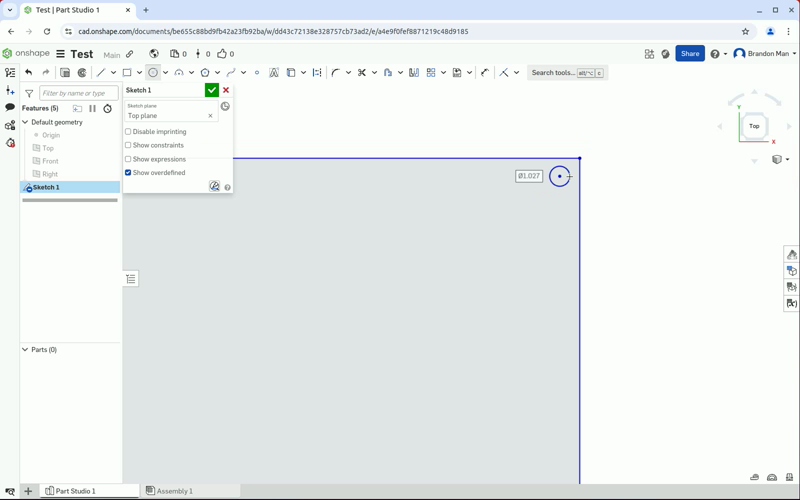
scroll(-6)
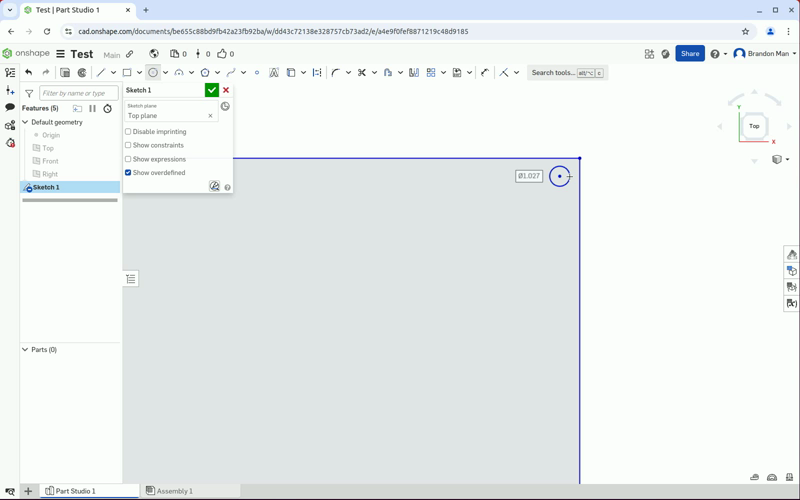
scroll(-6)
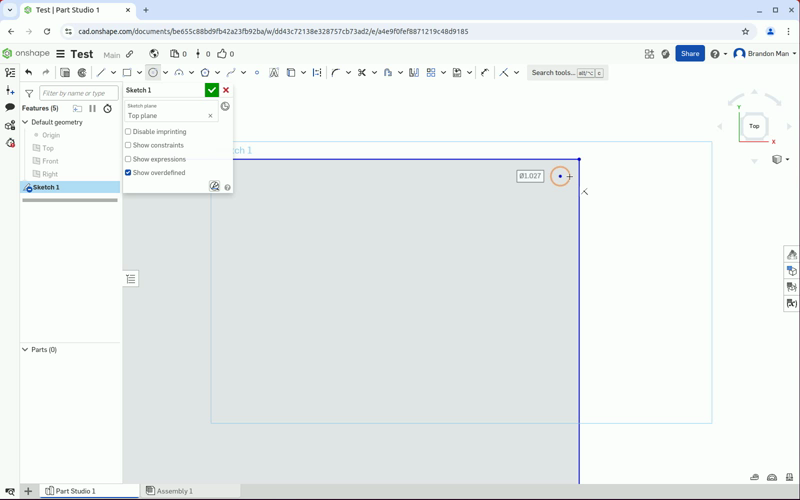
scroll(-6)
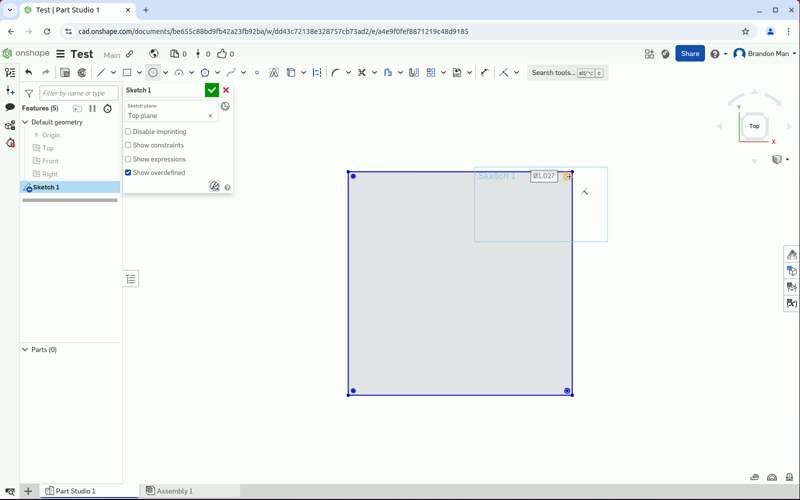
key(esc)
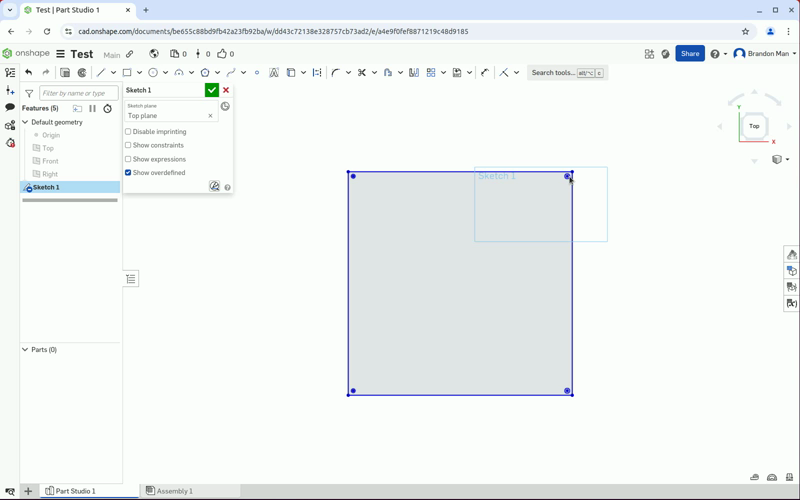
mouse_move(399, 353)
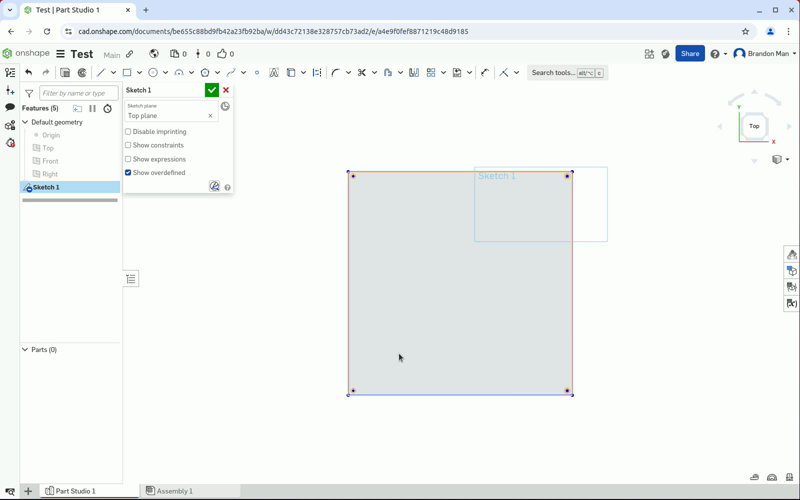
click(399, 353)
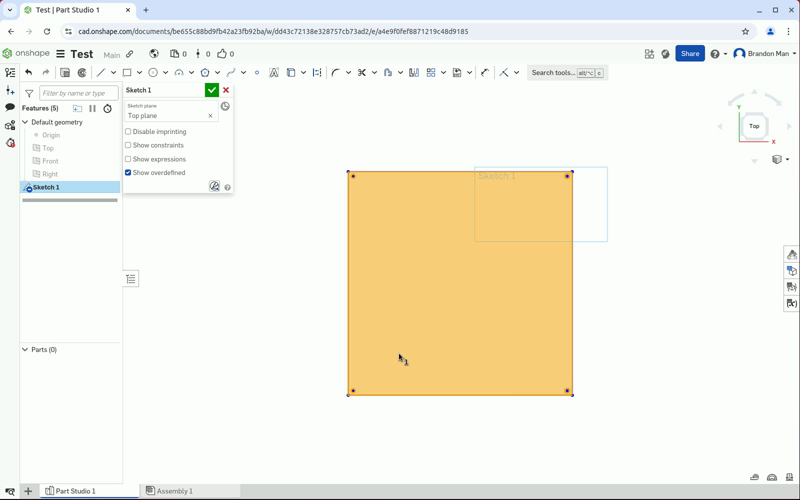
mouse_move(73, 352)
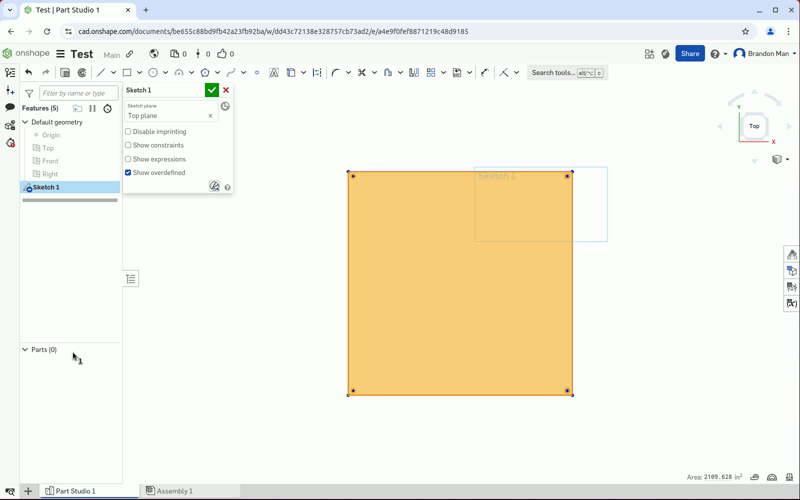
key(shift+y)
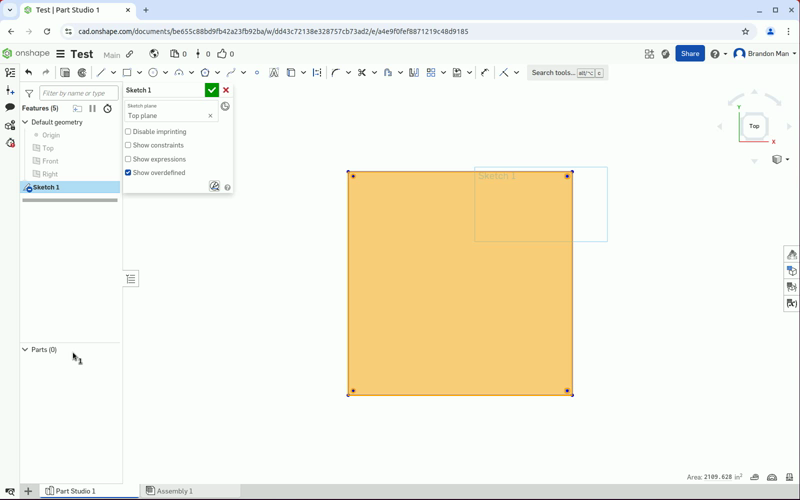
key(shift+e)
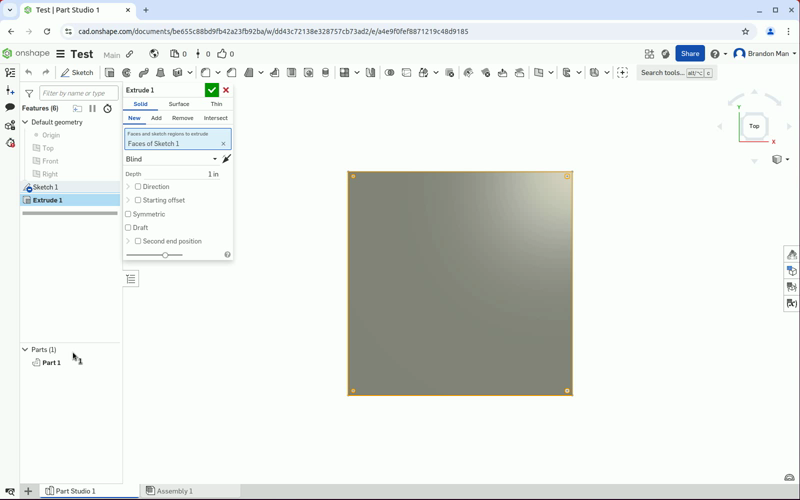
mouse_move(143, 106)
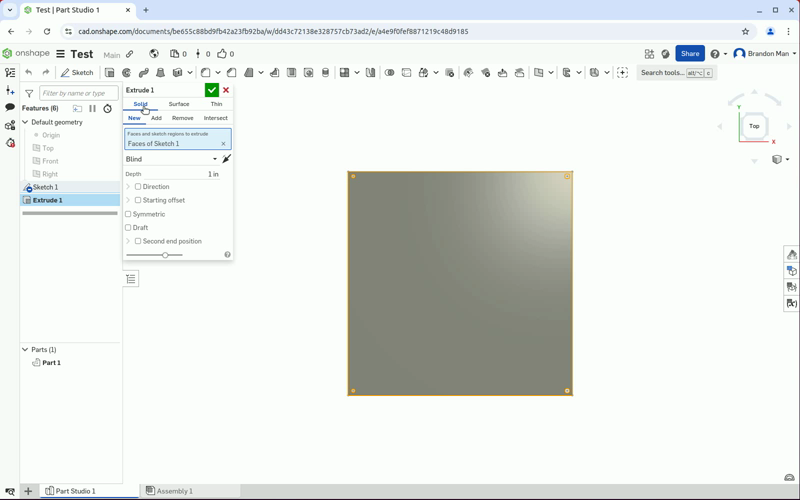
click(143, 106)
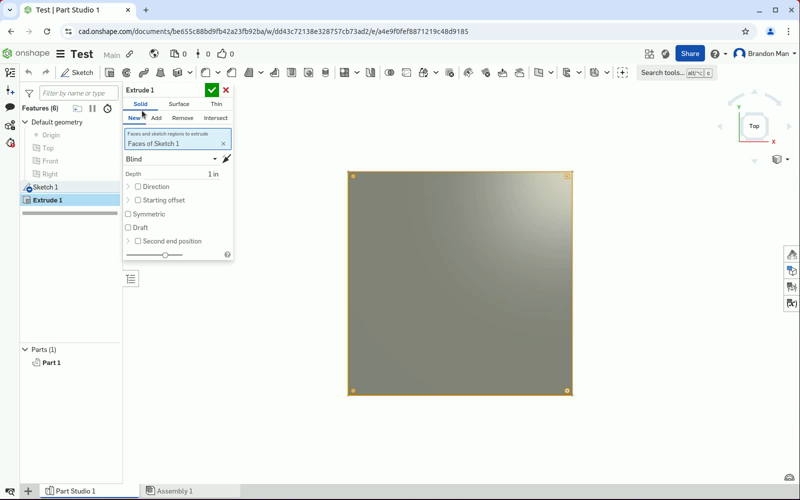
mouse_move(137, 120)
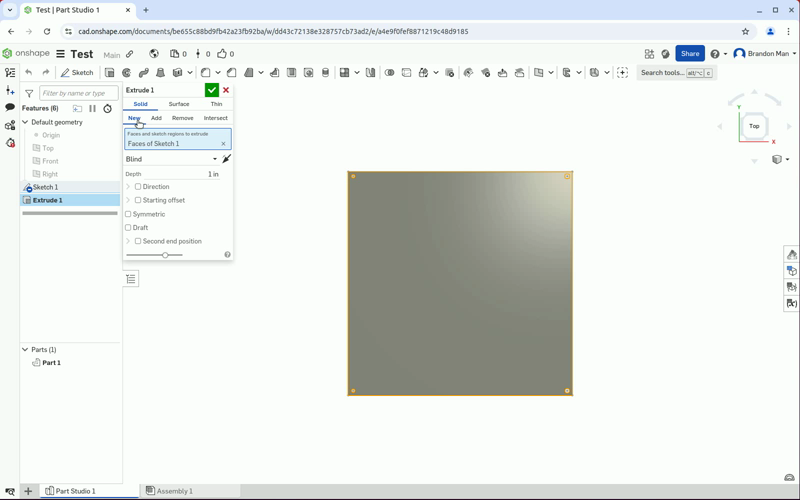
click(137, 120)
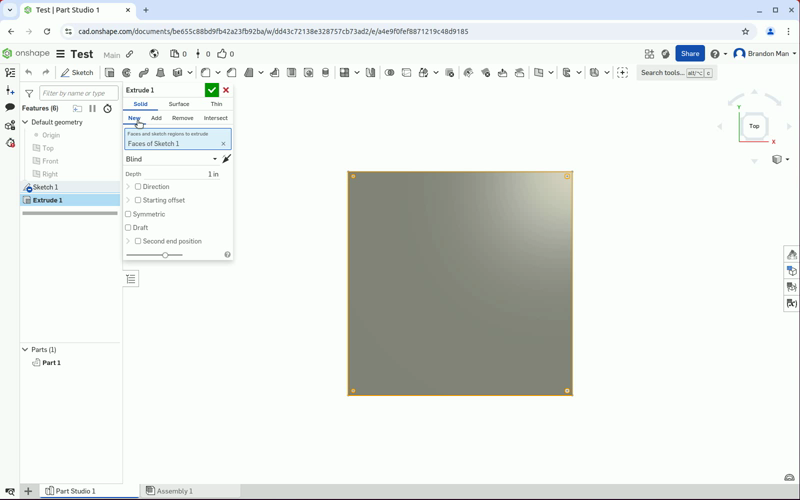
key(tab, 4)
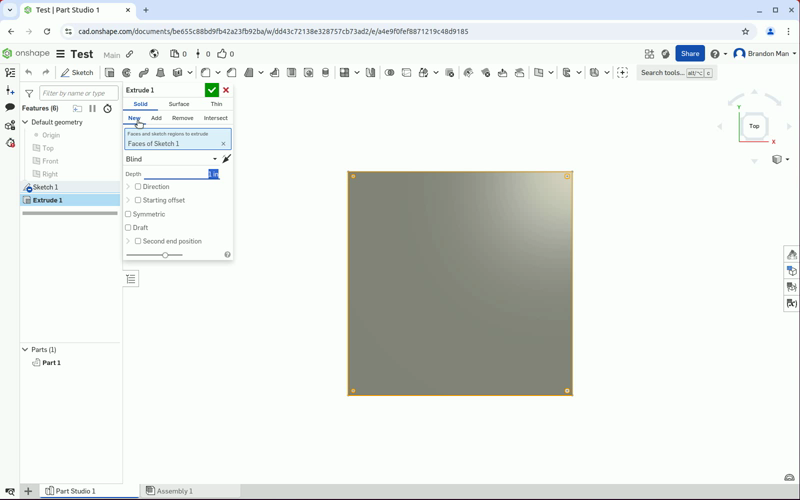
text(0.241)
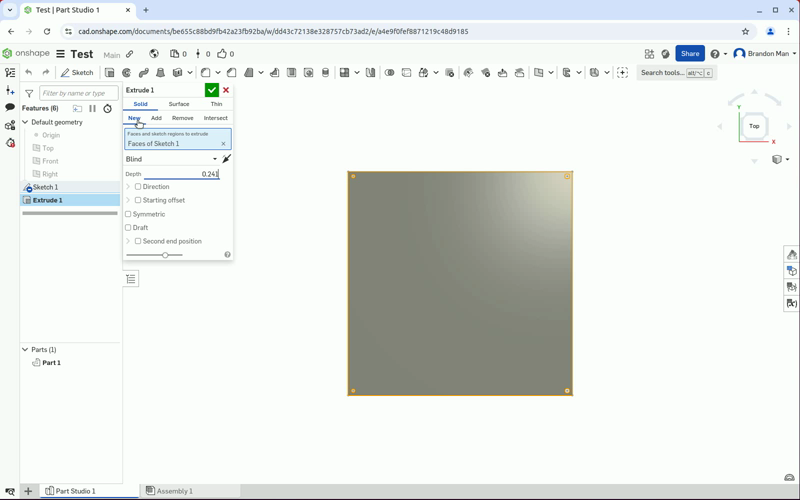
key(enter)
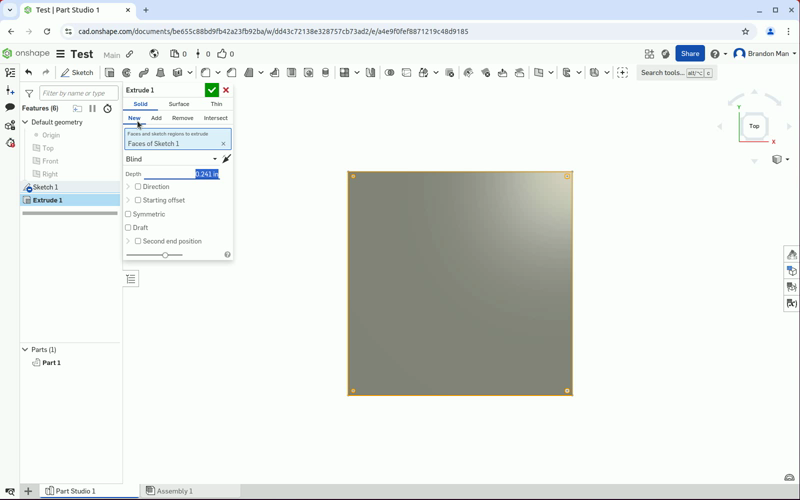
key(shift+h)
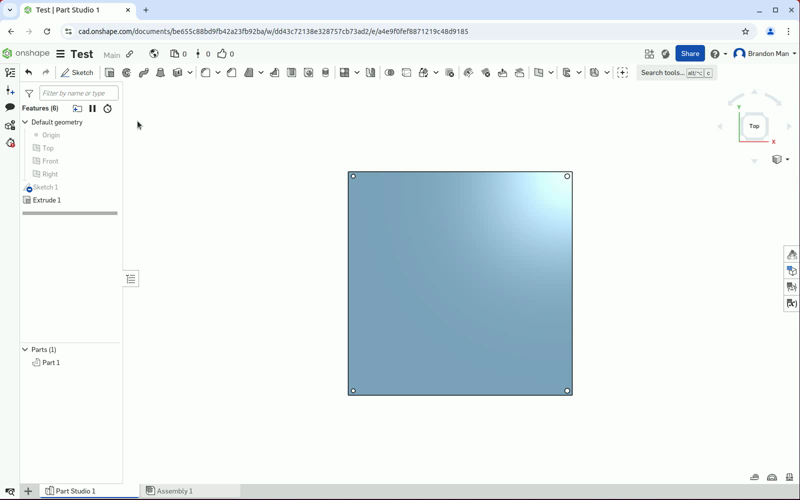
key(shift+h)
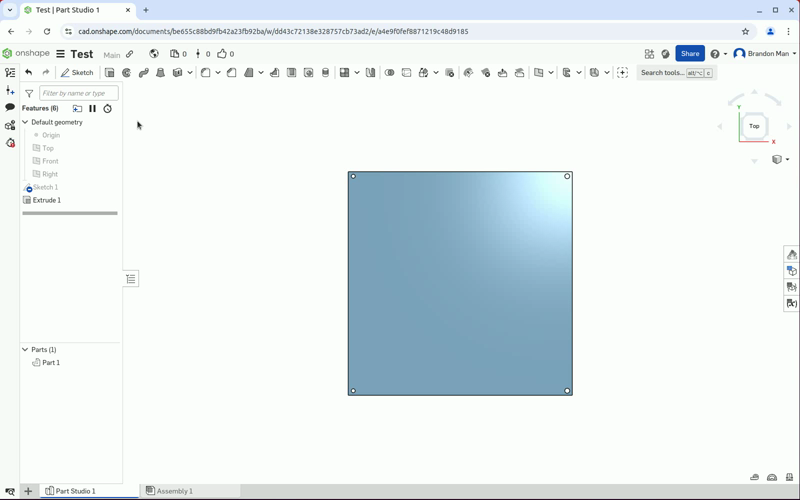
mouse_move(73, 189)
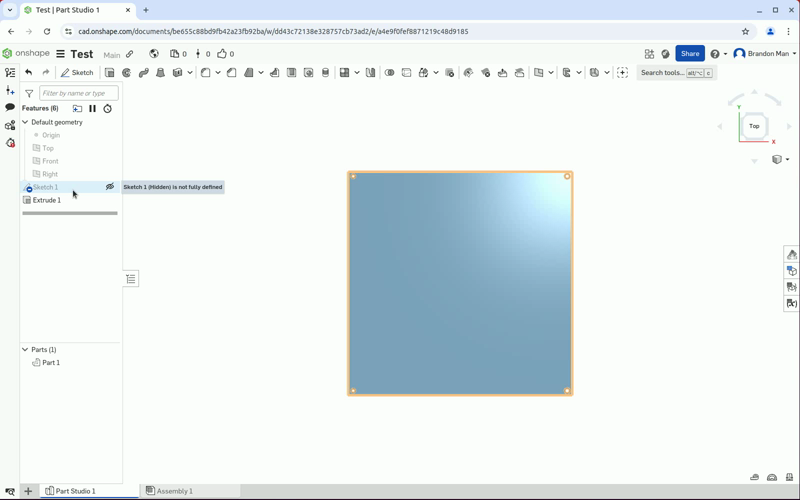
click(73, 189)
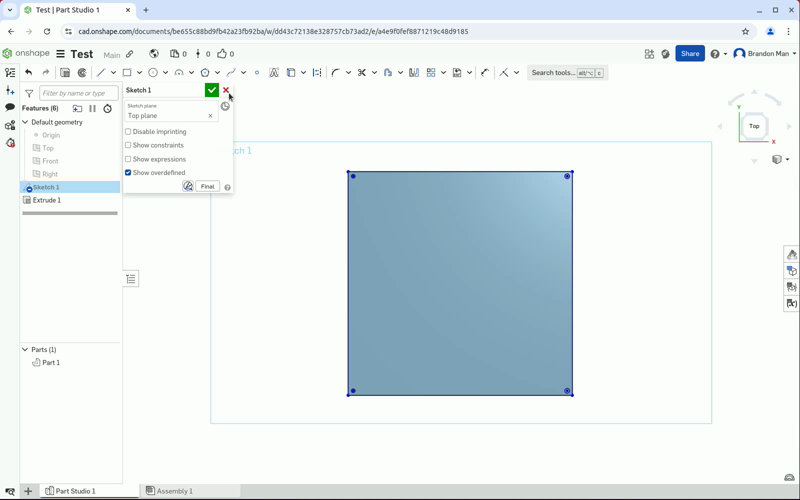
mouse_move(229, 92)
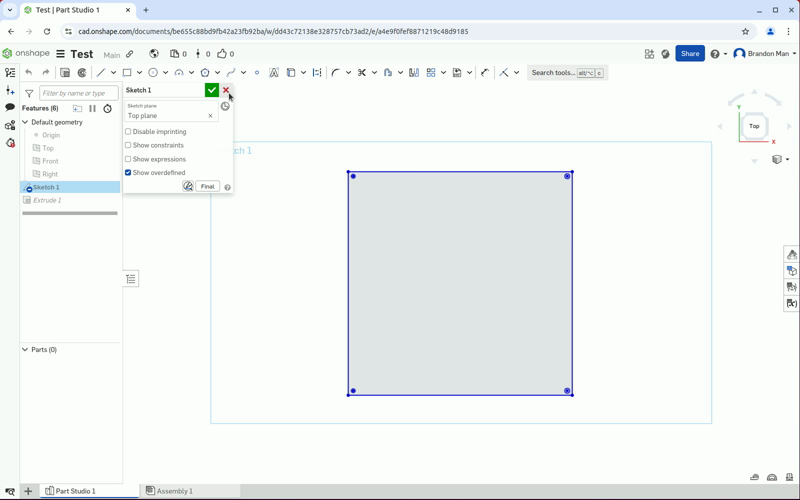
click(229, 92)
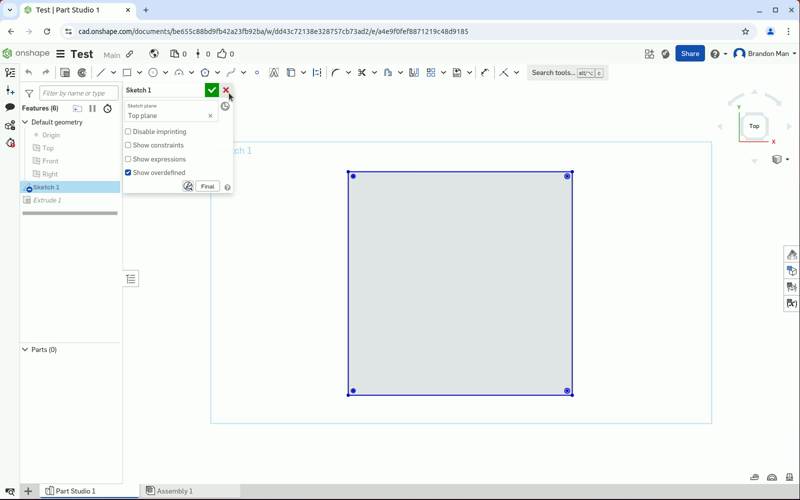
key(shift+s)
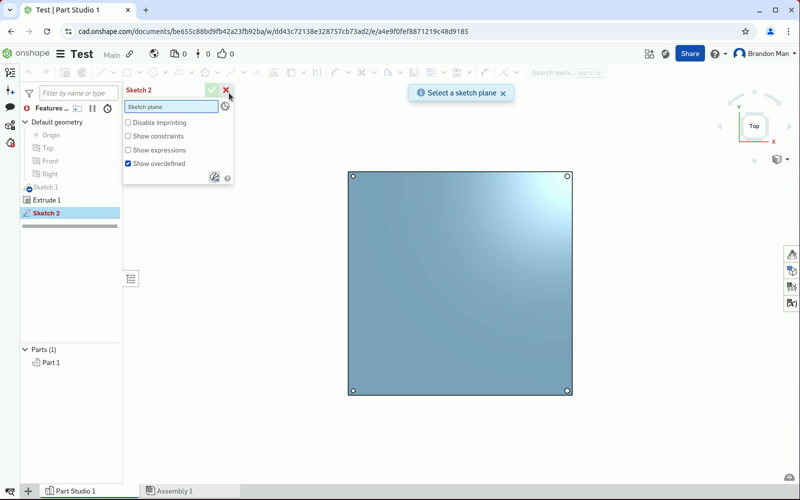
mouse_move(73, 150)
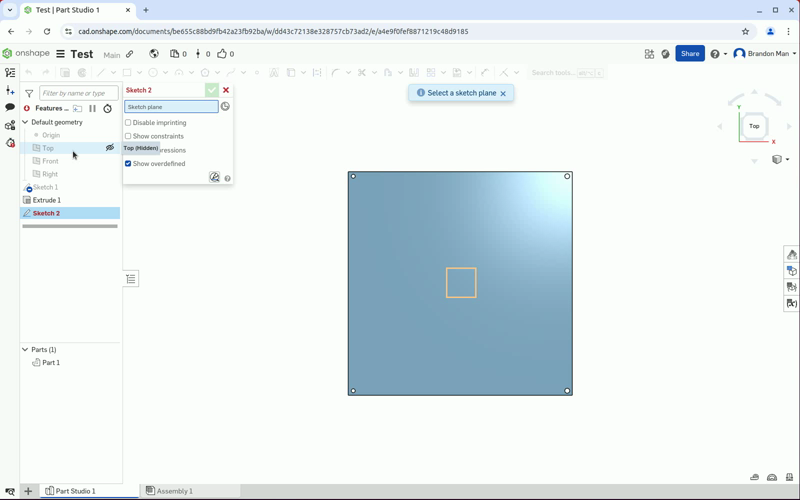
click(73, 150)
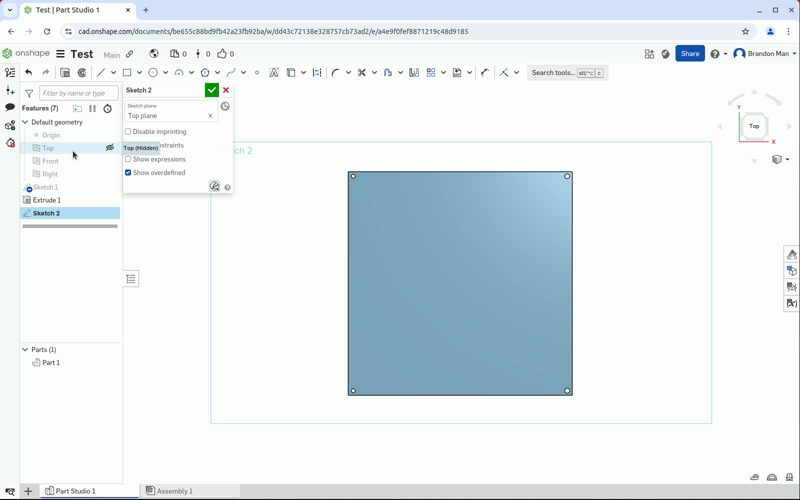
mouse_move(73, 352)
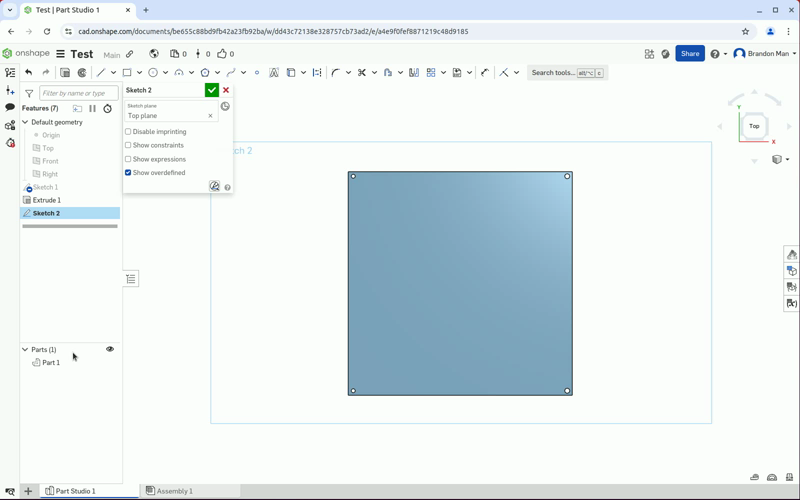
key(y)
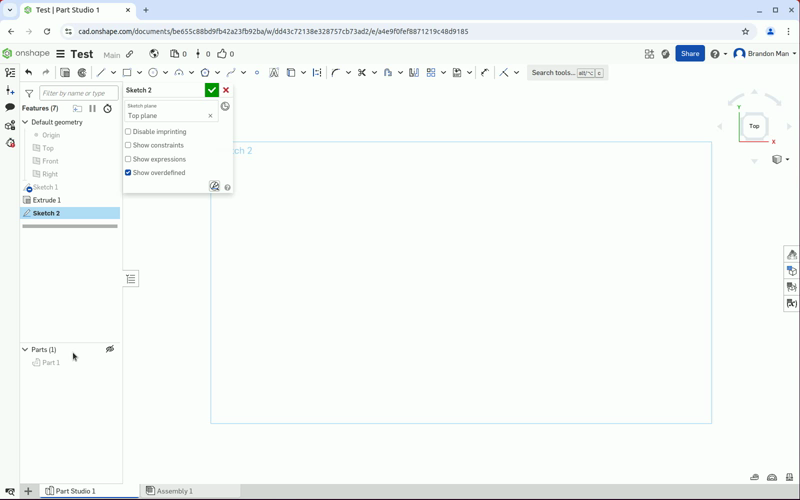
key(l)
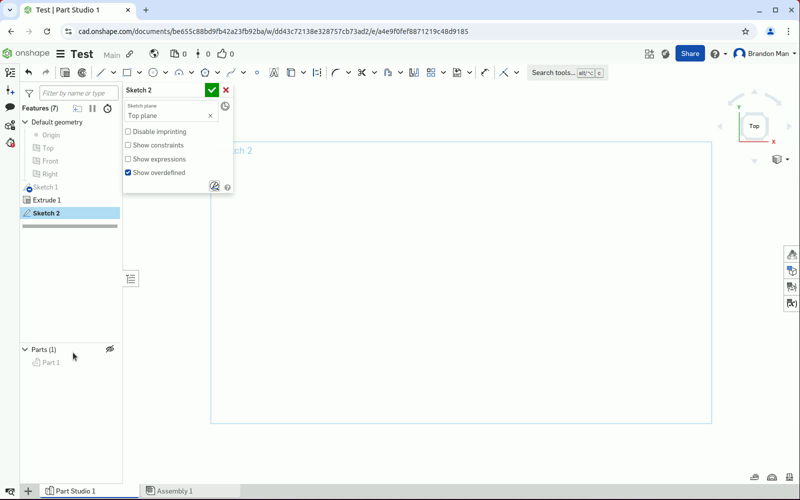
key_down(shift)
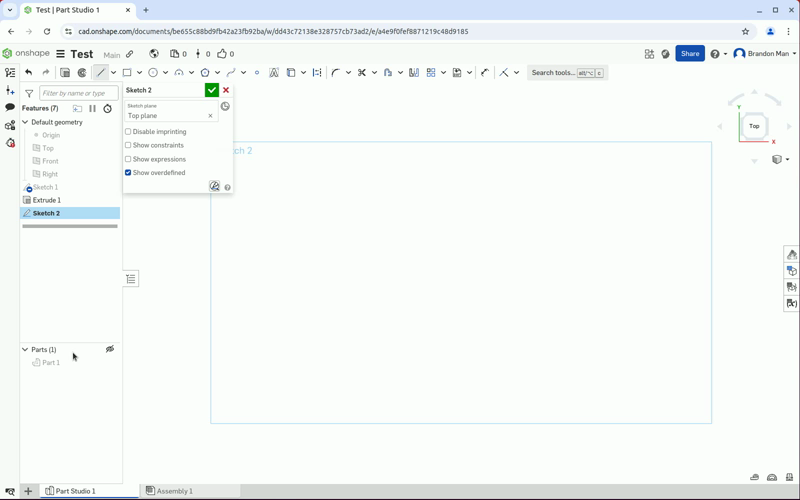
mouse_move(357, 386)
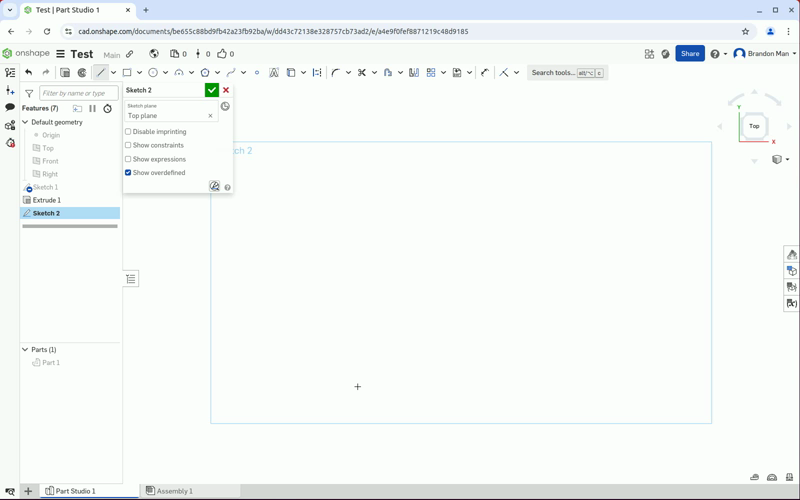
click(357, 386)
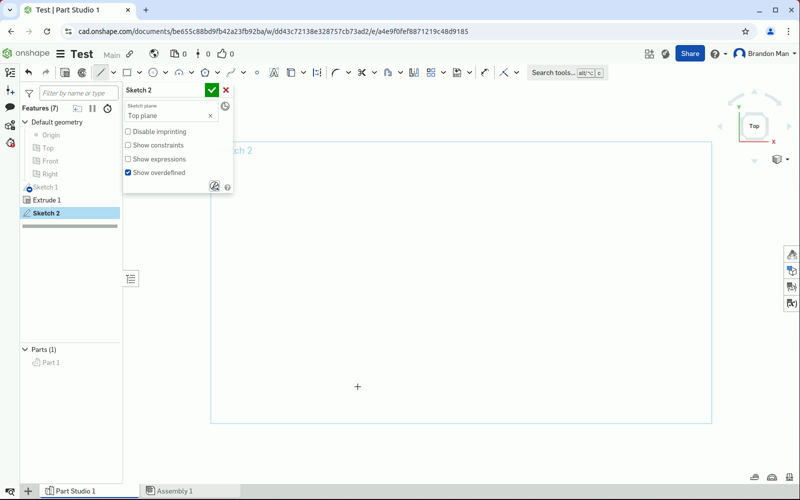
key_up(shift)
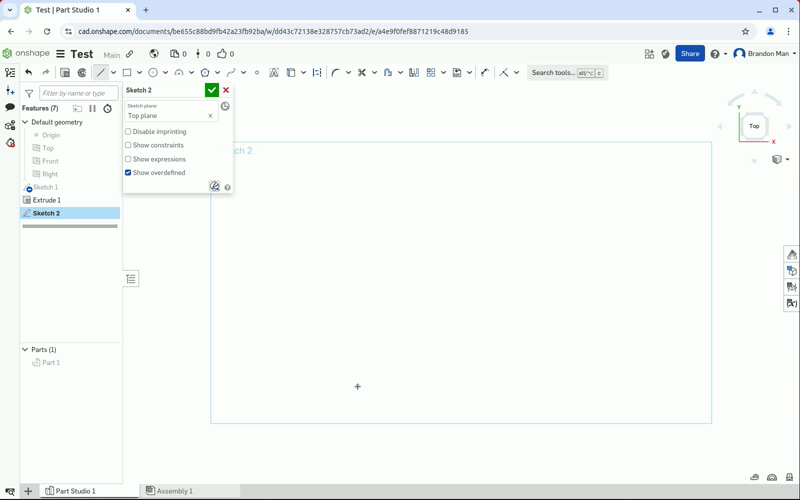
key_down(shift)
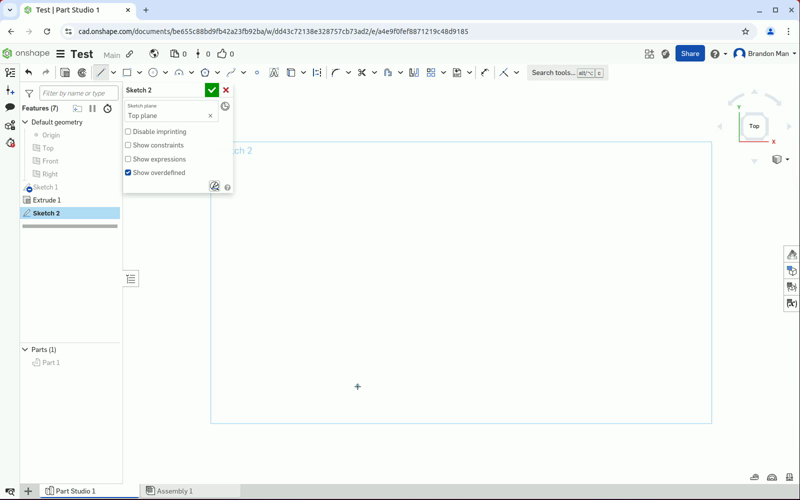
mouse_move(562, 386)
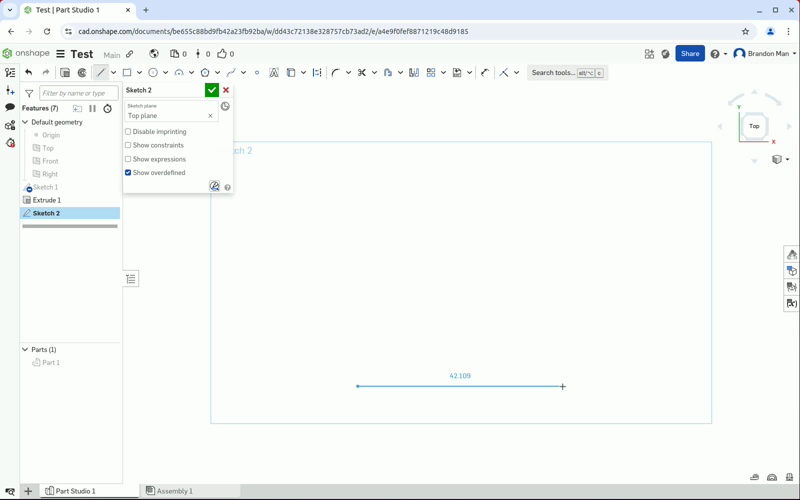
click(562, 386)
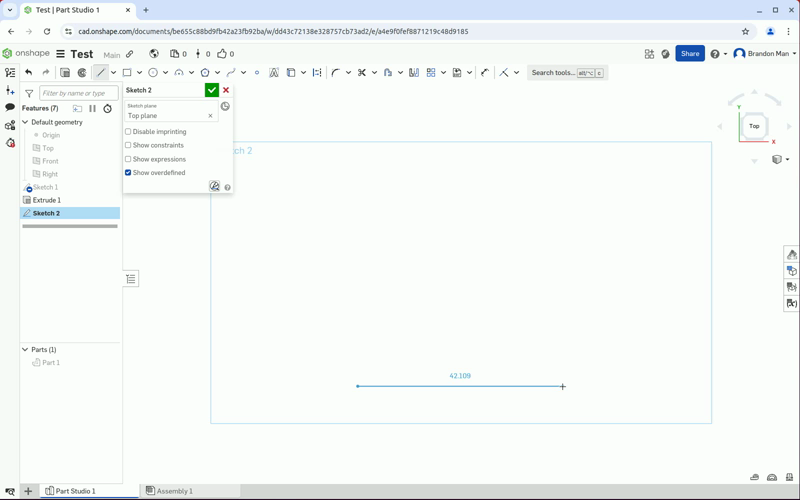
key_up(shift)
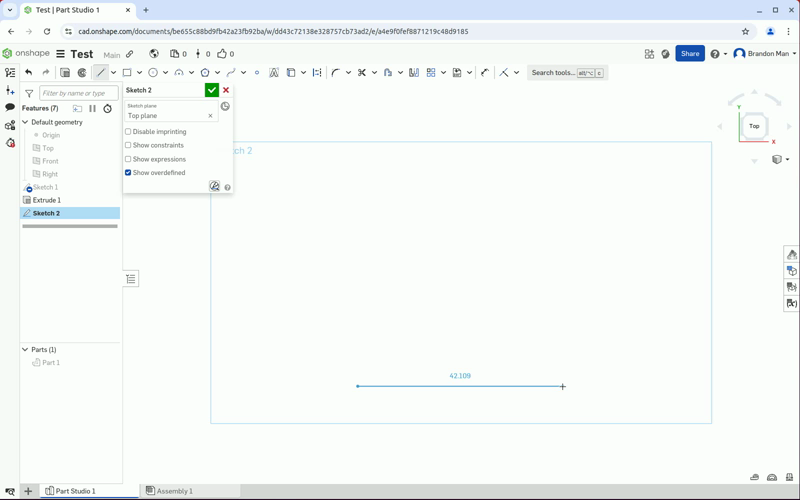
key_down(shift)
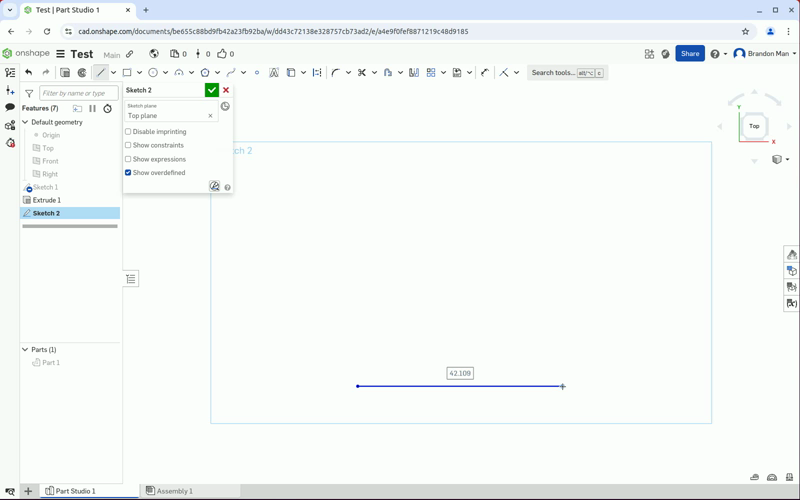
mouse_move(562, 180)
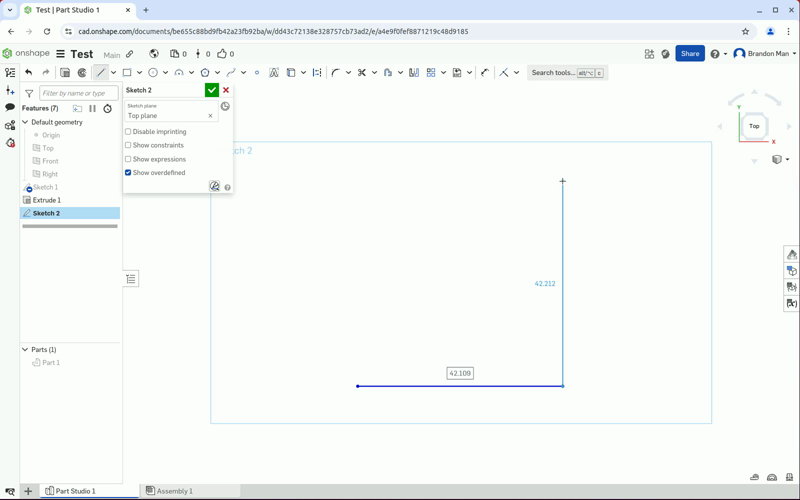
click(562, 180)
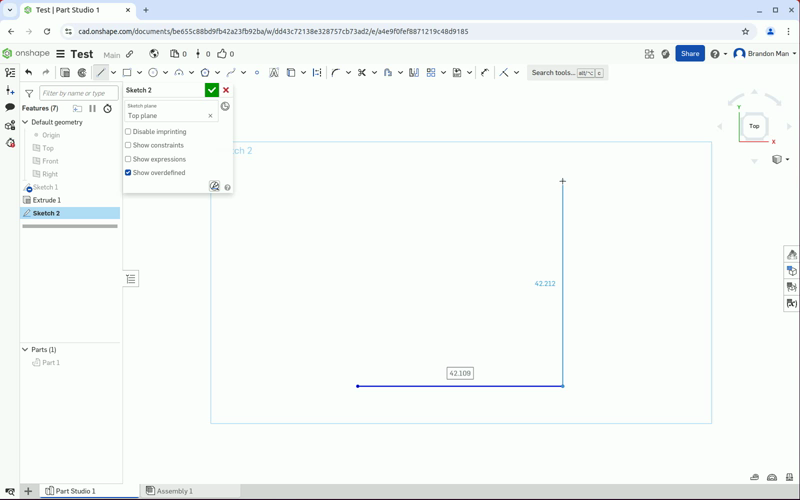
key_up(shift)
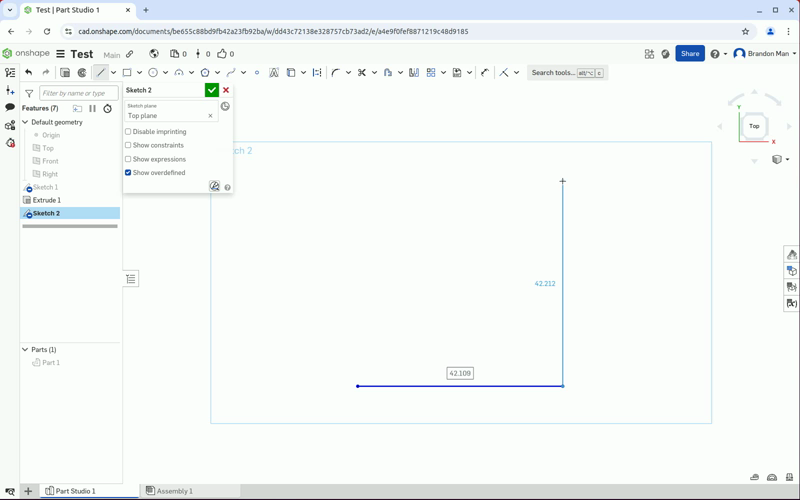
key_down(shift)
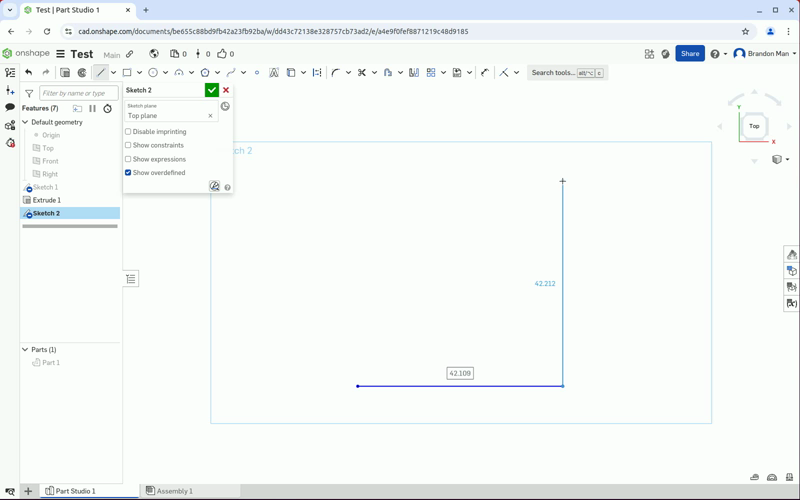
mouse_move(357, 180)
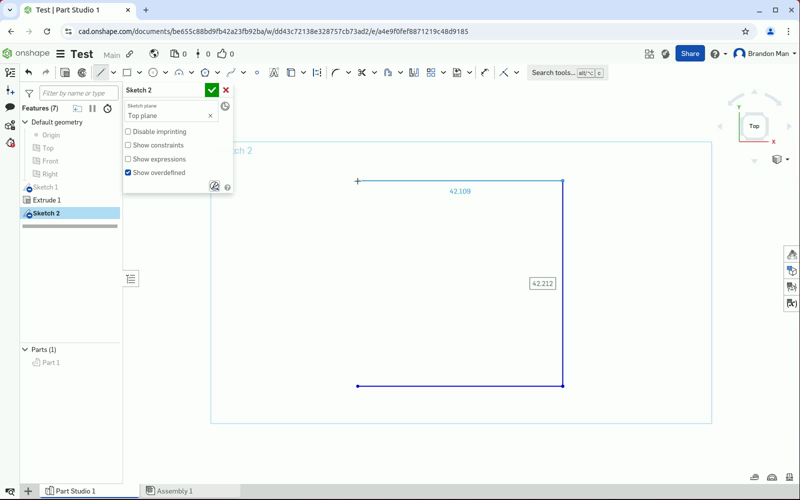
click(357, 180)
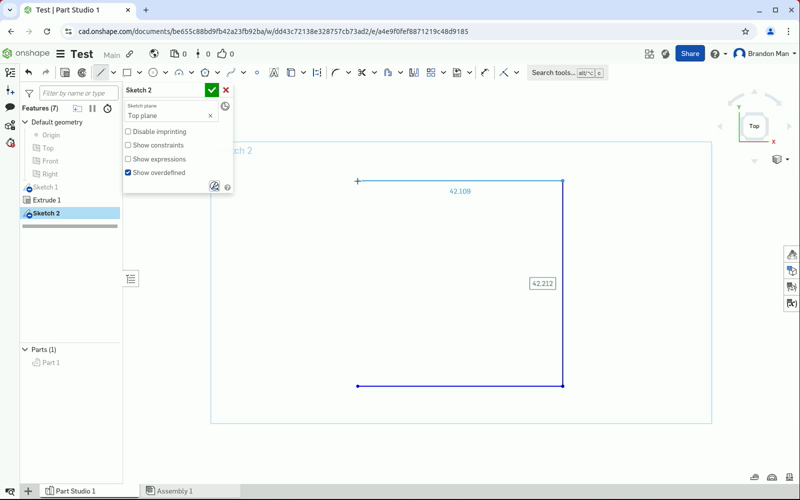
key_up(shift)
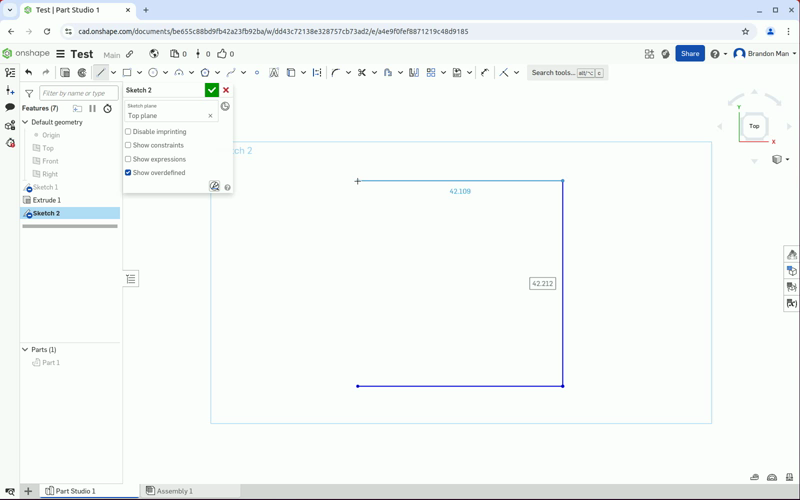
key_down(shift)
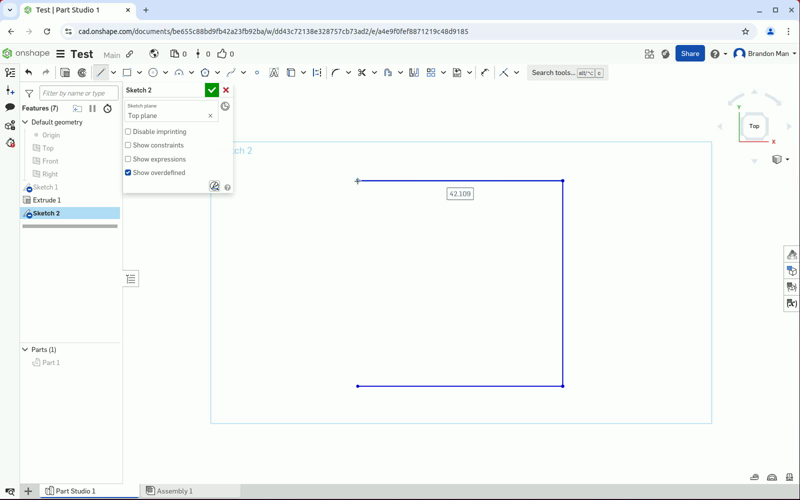
mouse_move(357, 386)
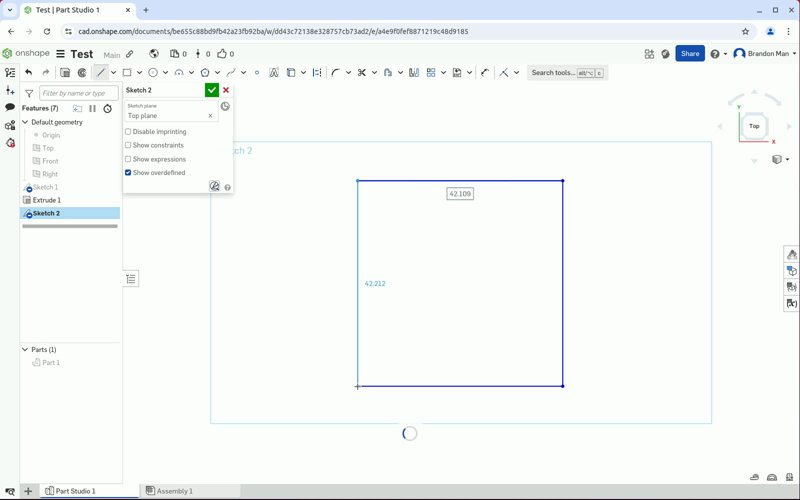
key_up(shift)
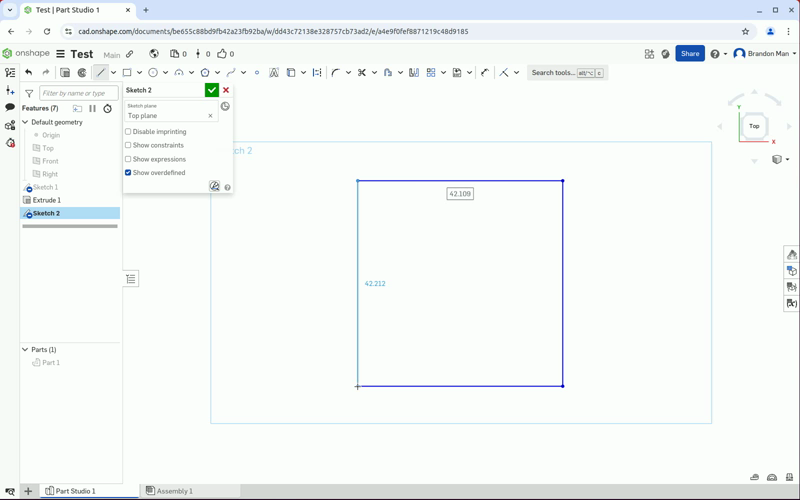
click(357, 386)
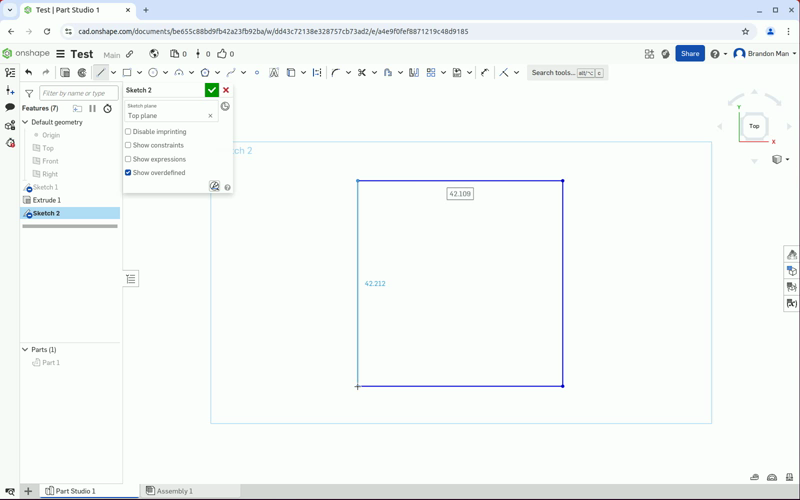
key(esc)
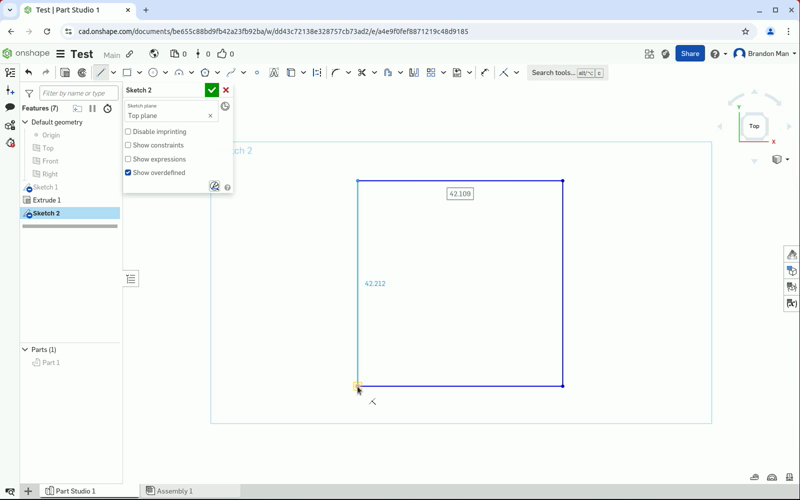
mouse_move(534, 335)
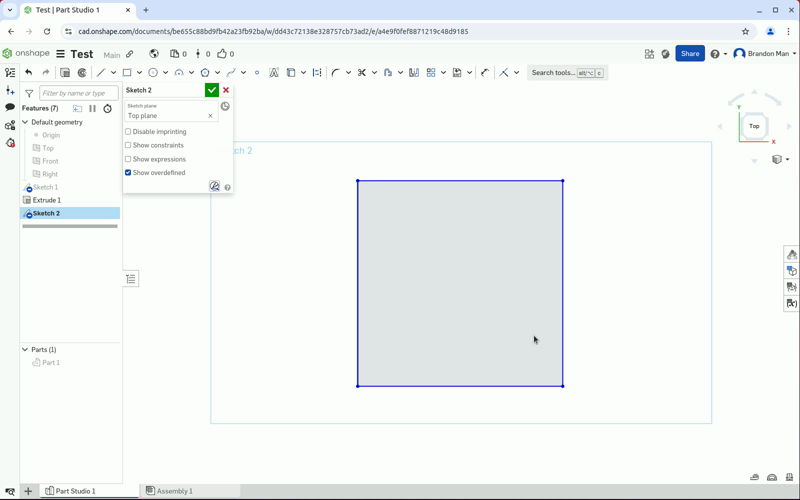
click(534, 335)
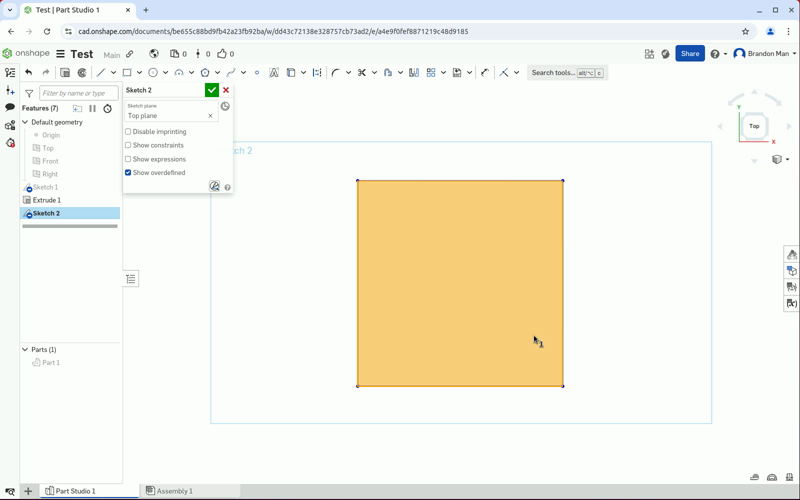
mouse_move(73, 352)
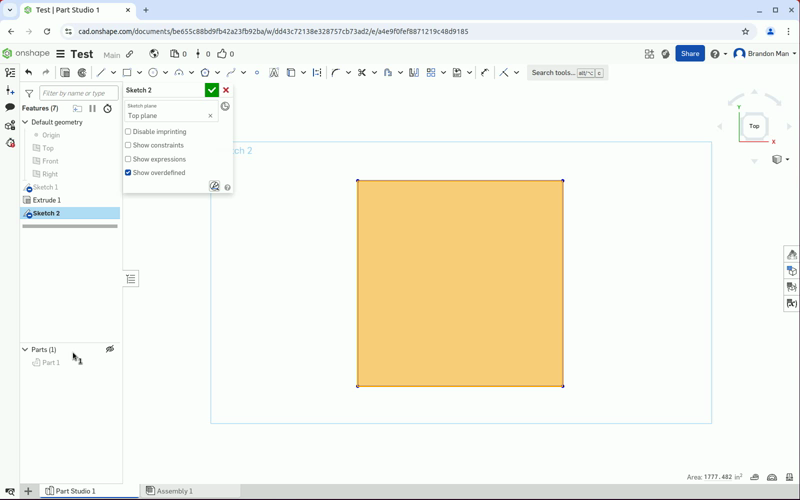
key(shift+y)
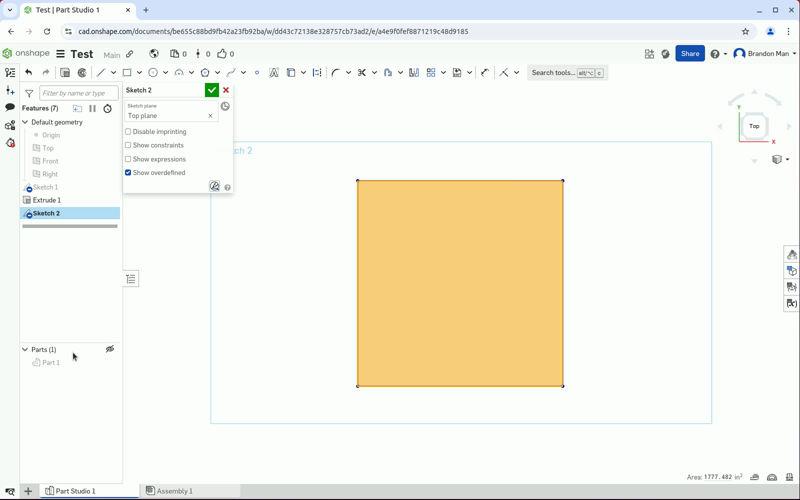
key(shift+e)
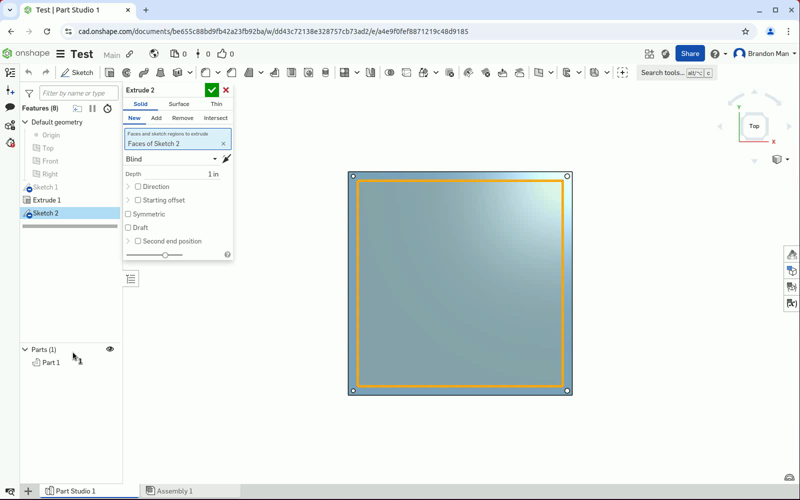
mouse_move(143, 106)
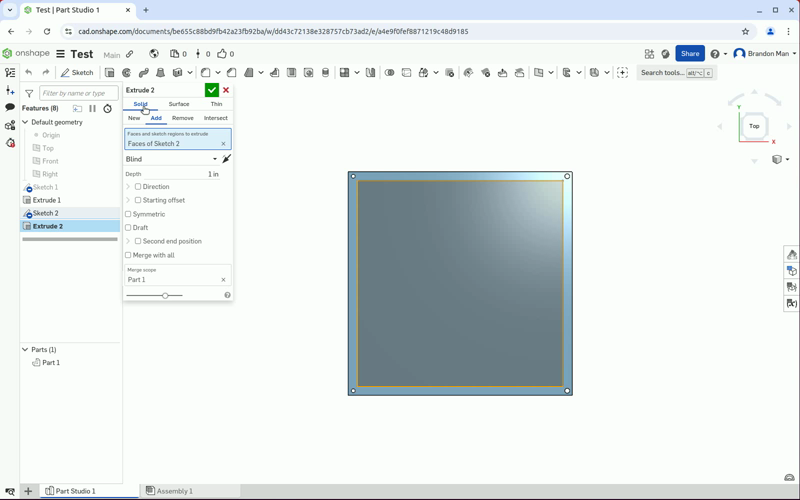
click(143, 106)
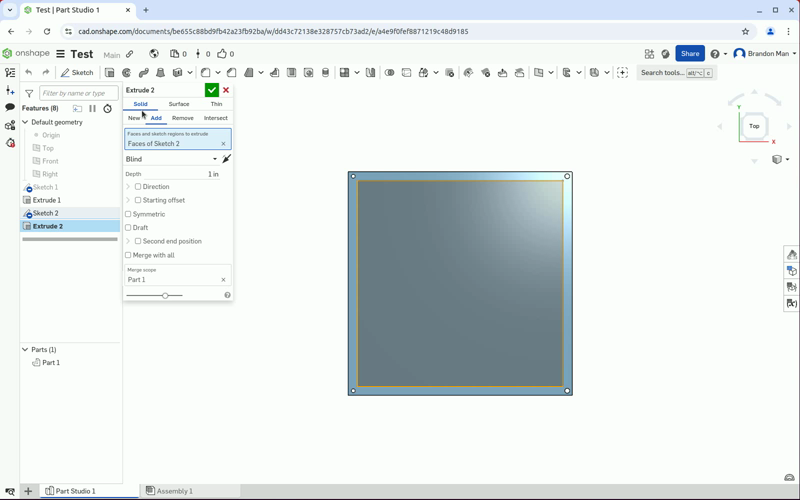
mouse_move(137, 120)
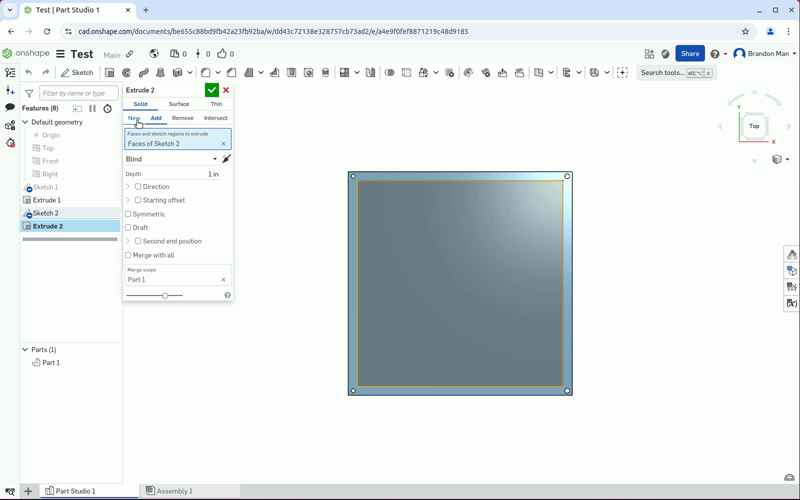
click(137, 120)
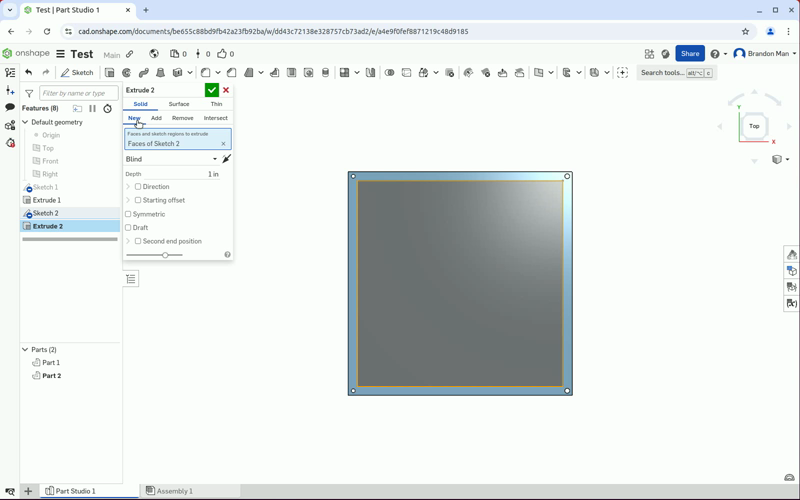
key(tab, 4)
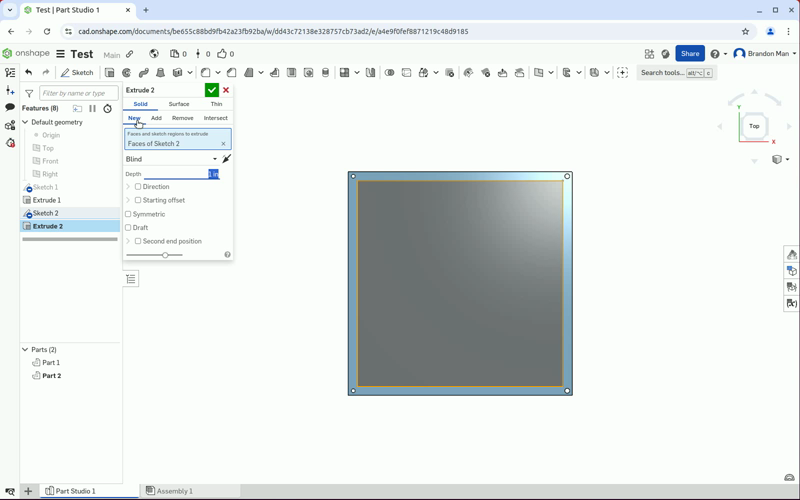
text(0.481)
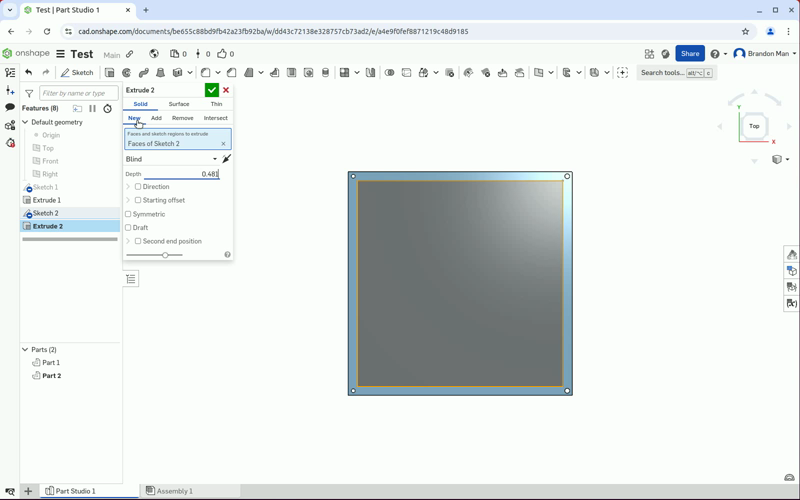
key(enter)
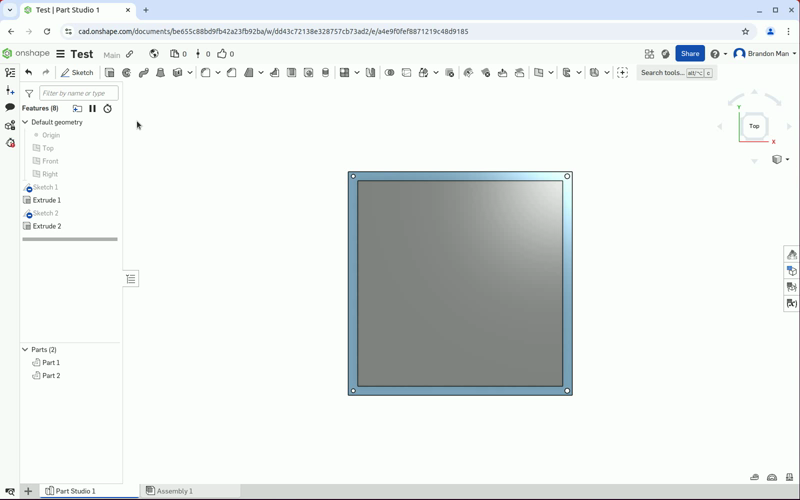
key(shift+h)
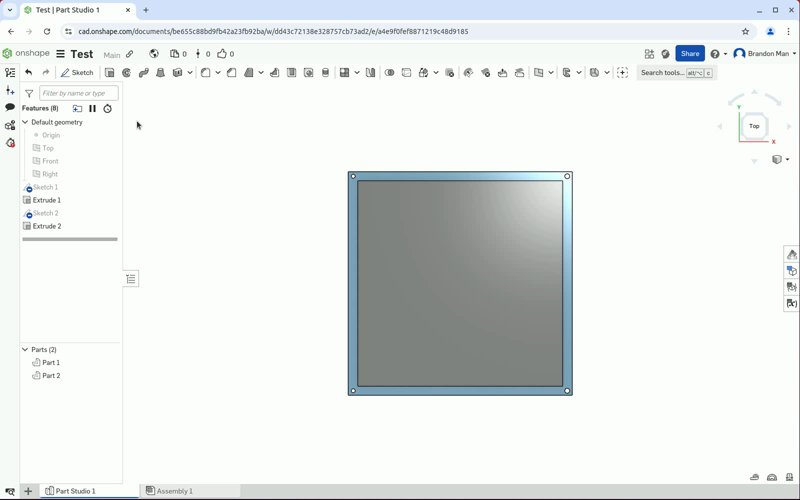
key(shift+h)
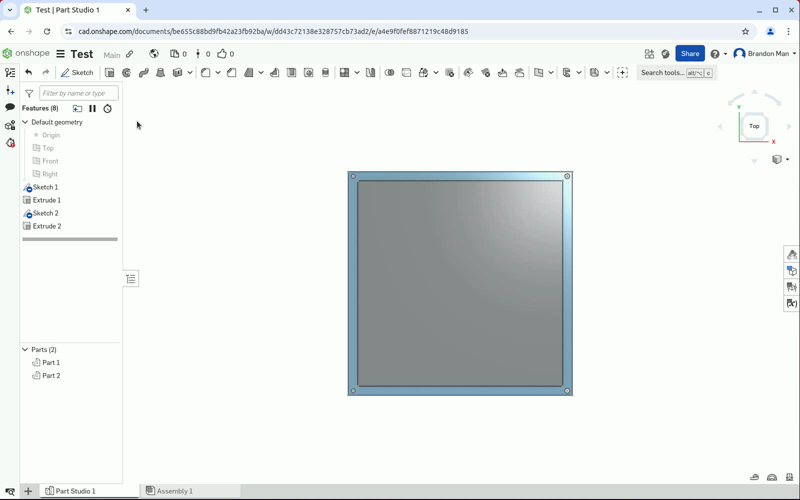
key(shift+7)
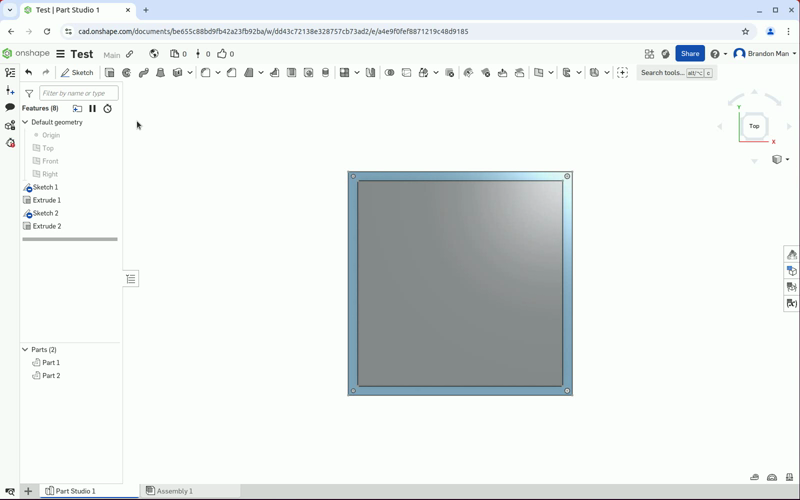
key(up, 3)
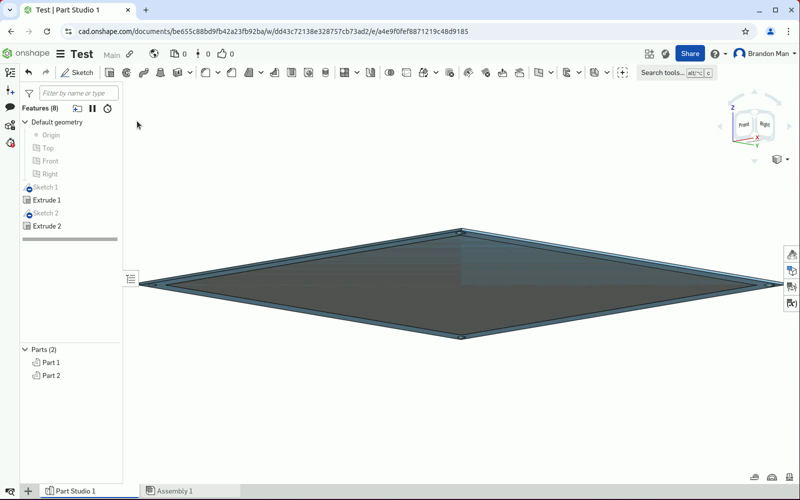
key(left, 3)
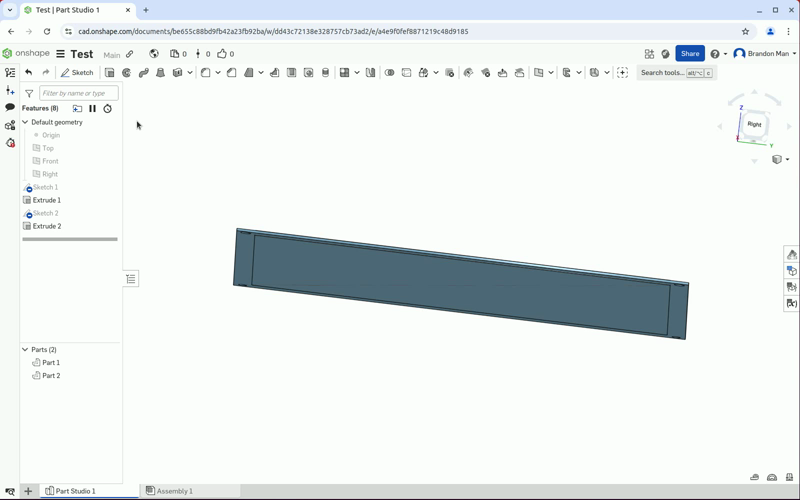
key(right, 3)
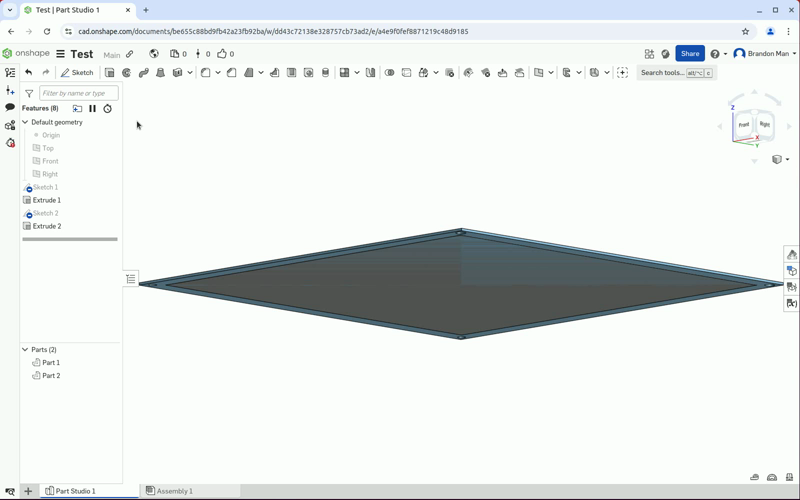
key(down, 3)
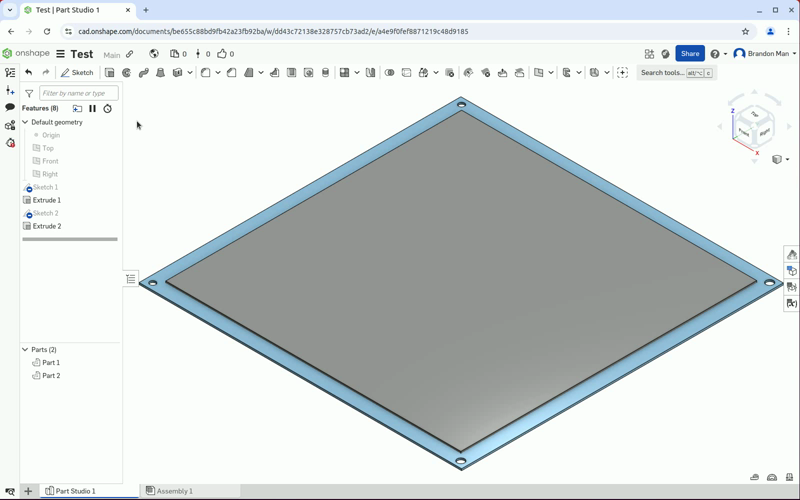
mouse_move(73, 189)
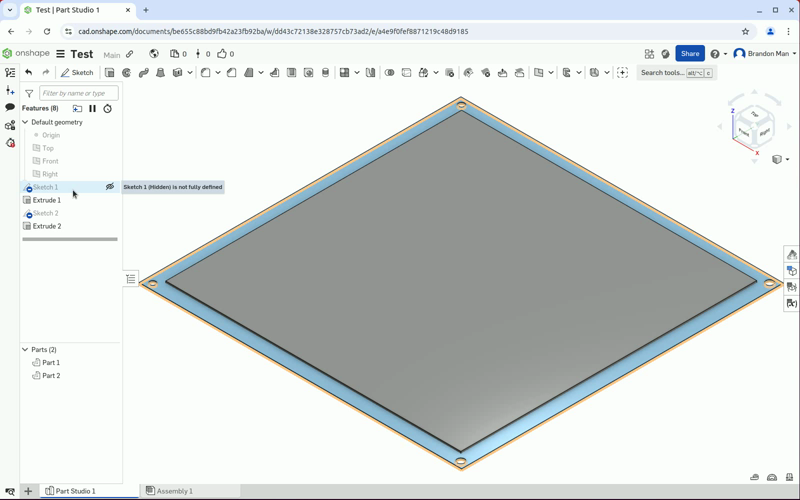
click(73, 189)